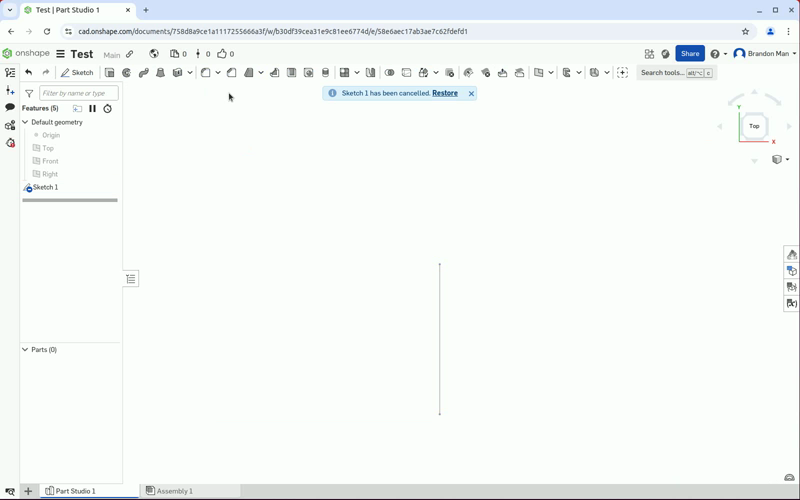
key(shift+h)
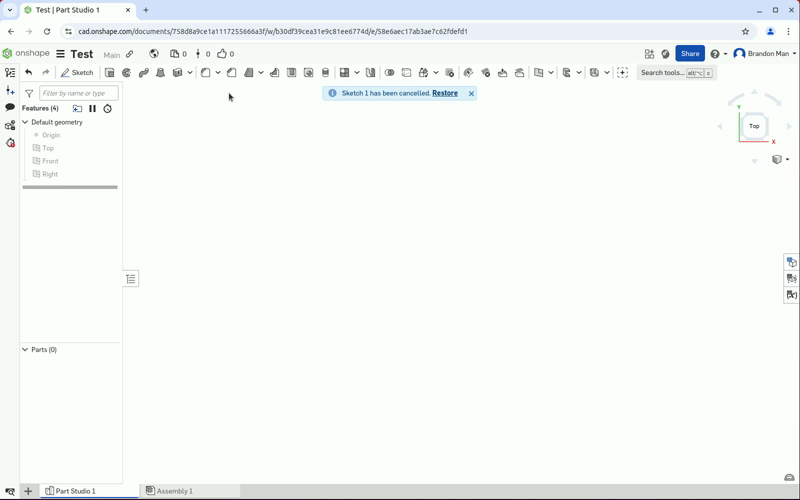
mouse_move(73, 352)
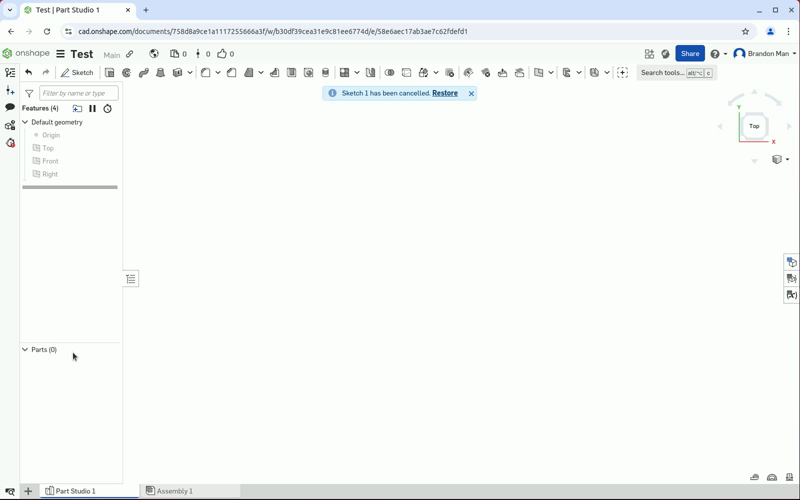
key(y)
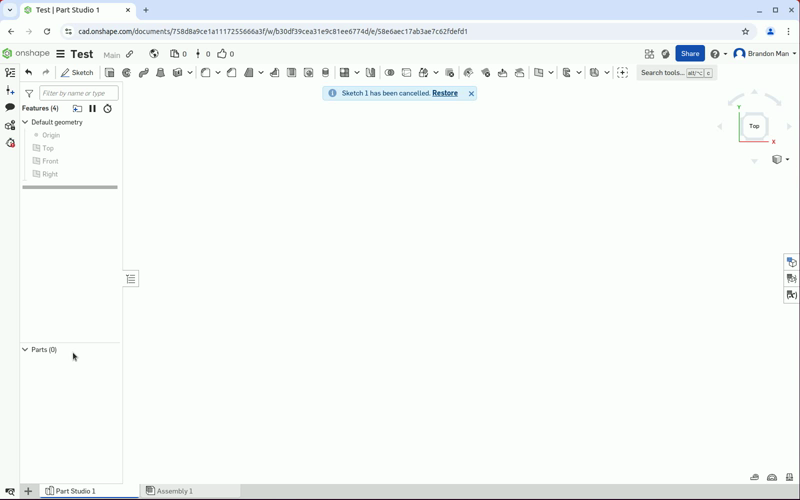
key(shift+p)
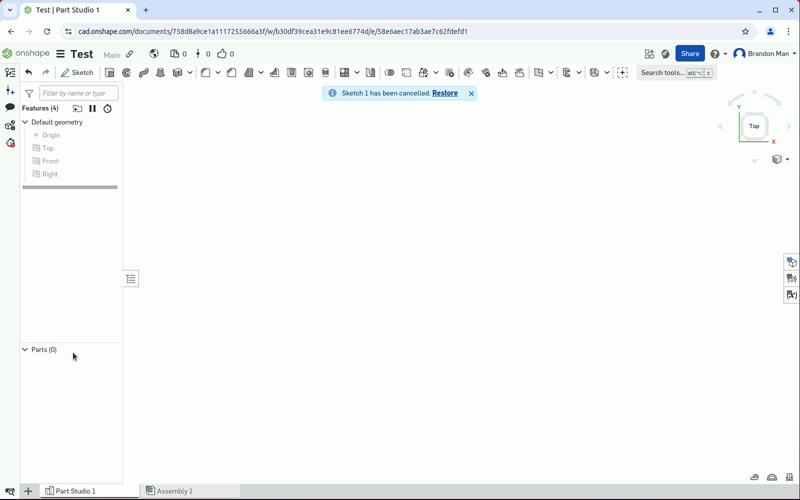
key(space)
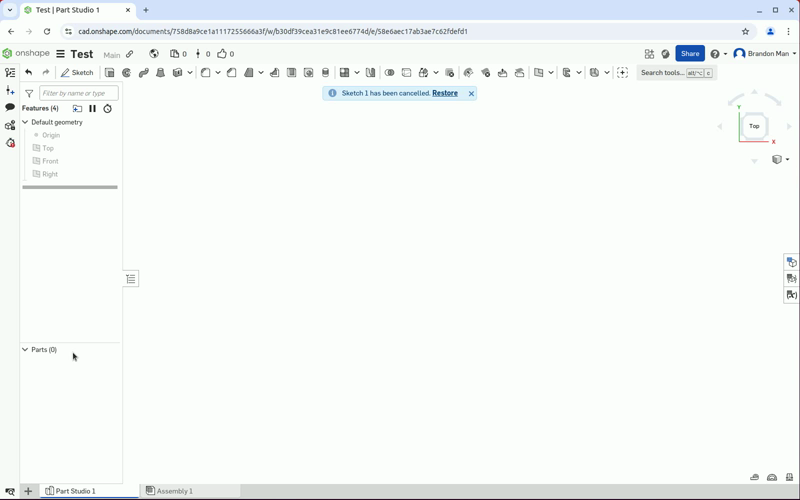
key_down(shift)
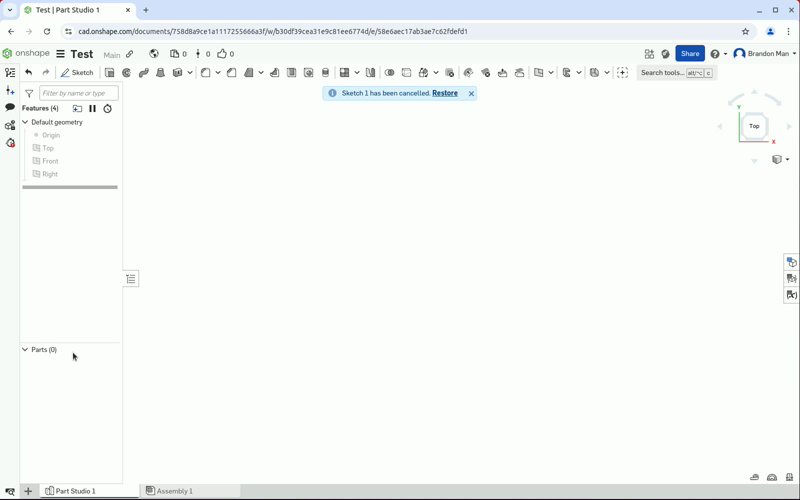
key(up)
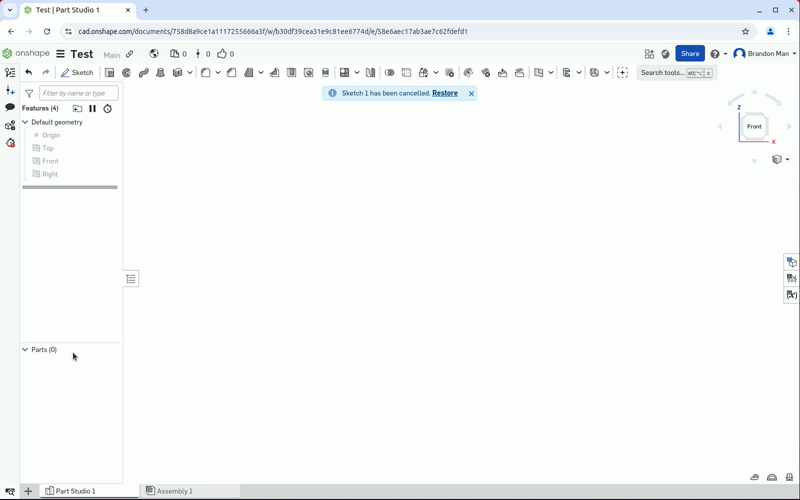
key_up(shift)
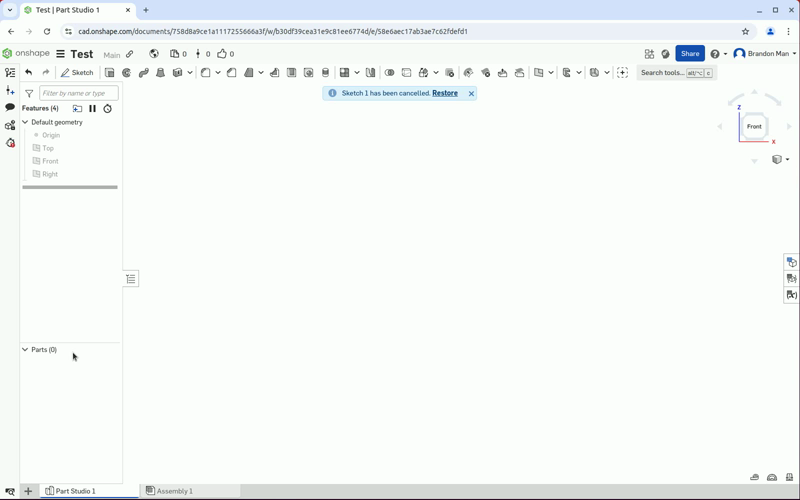
key(space)
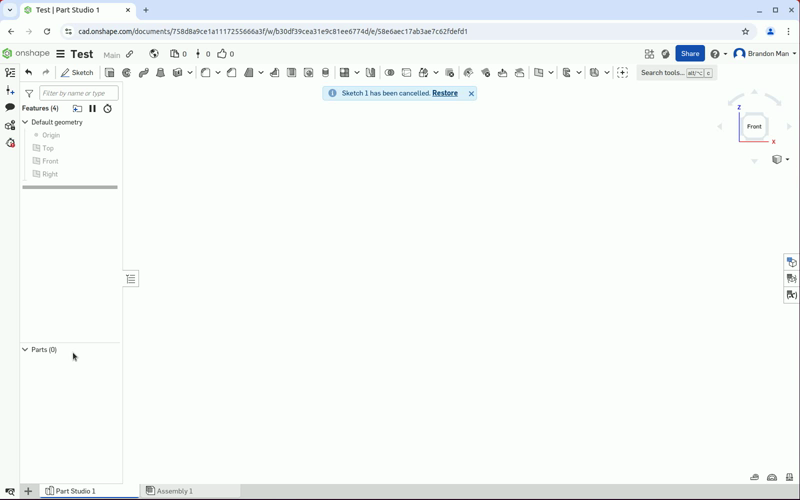
key_down(shift)
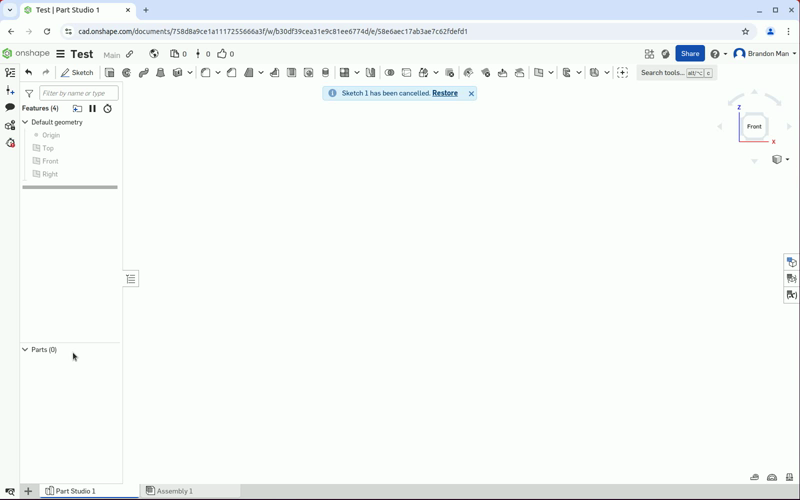
key(left)
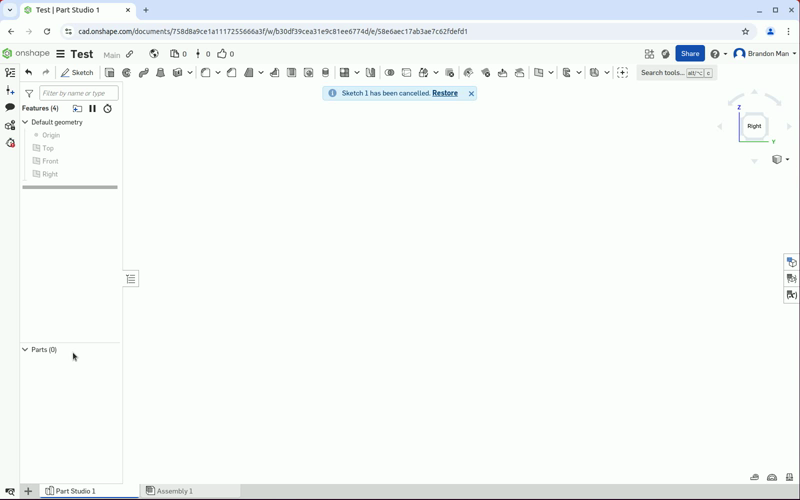
key_up(shift)
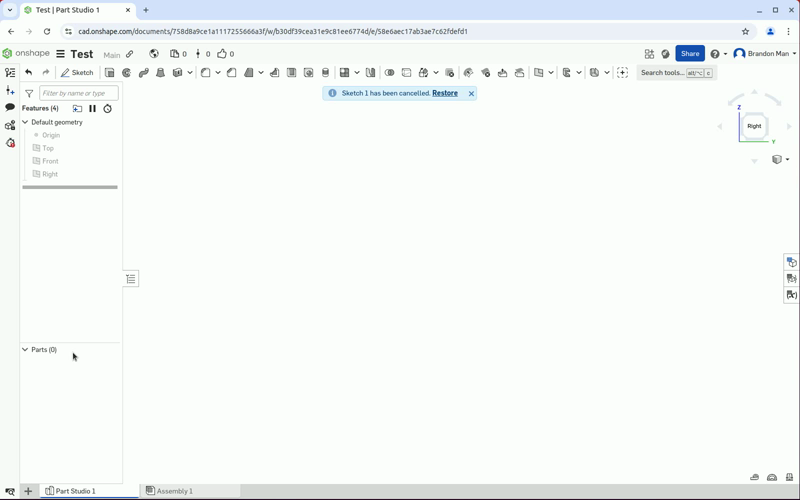
mouse_move(73, 352)
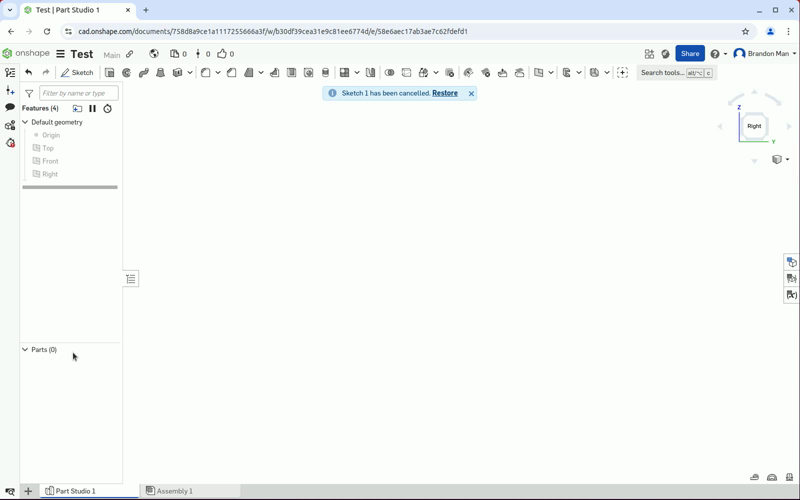
key(shift+y)
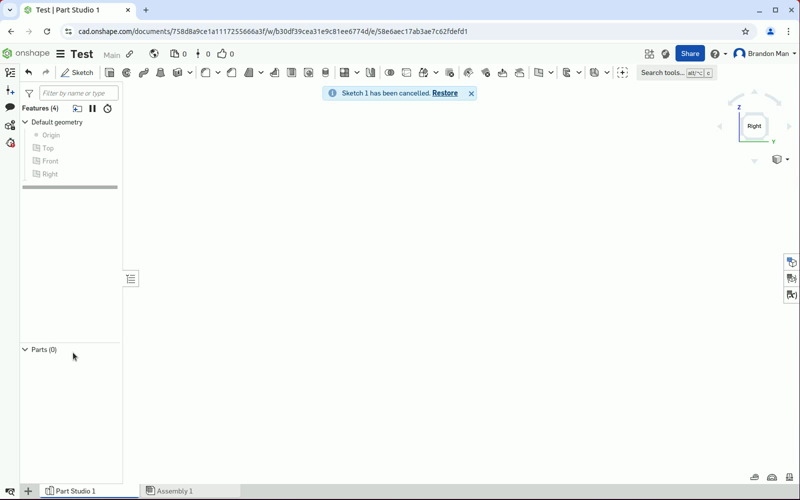
key(shift+s)
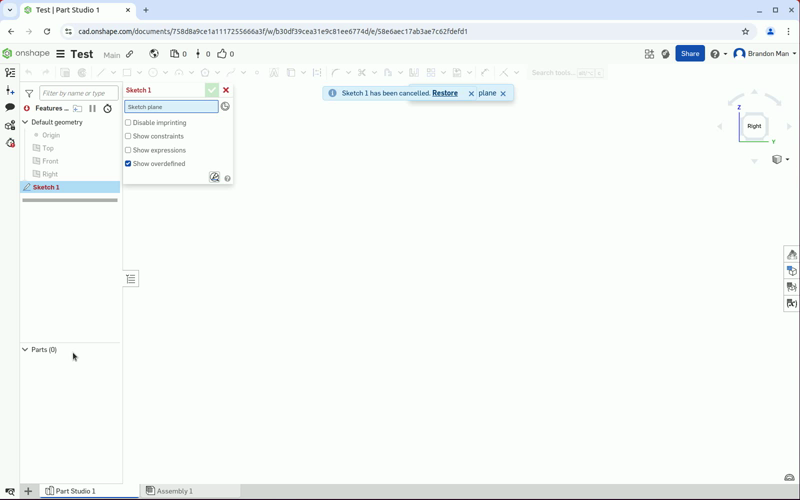
mouse_move(73, 176)
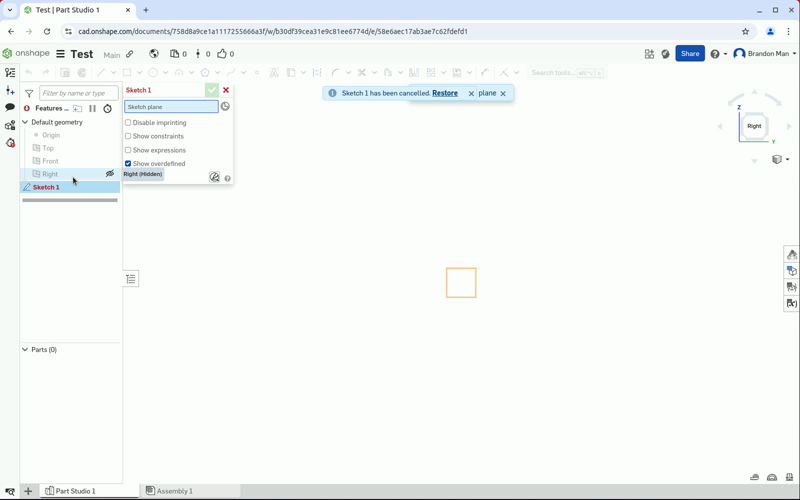
click(73, 176)
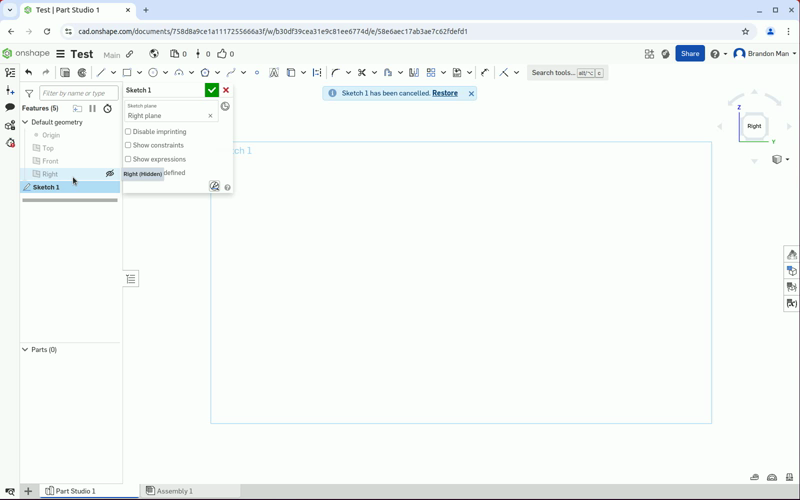
mouse_move(73, 352)
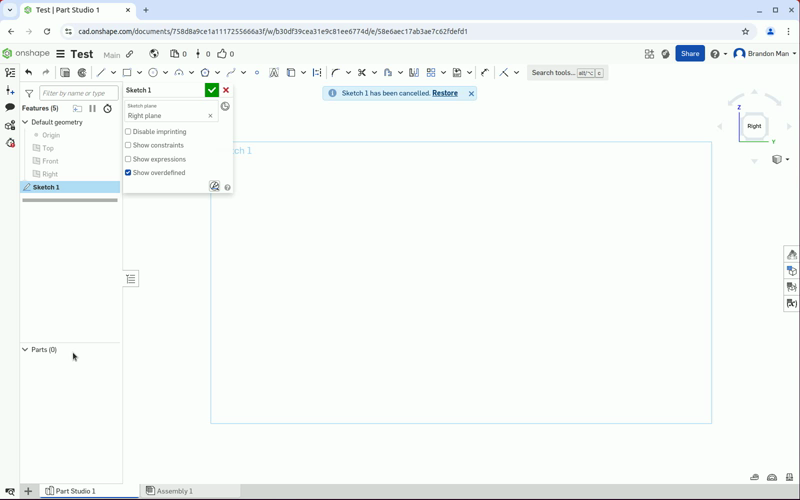
key(y)
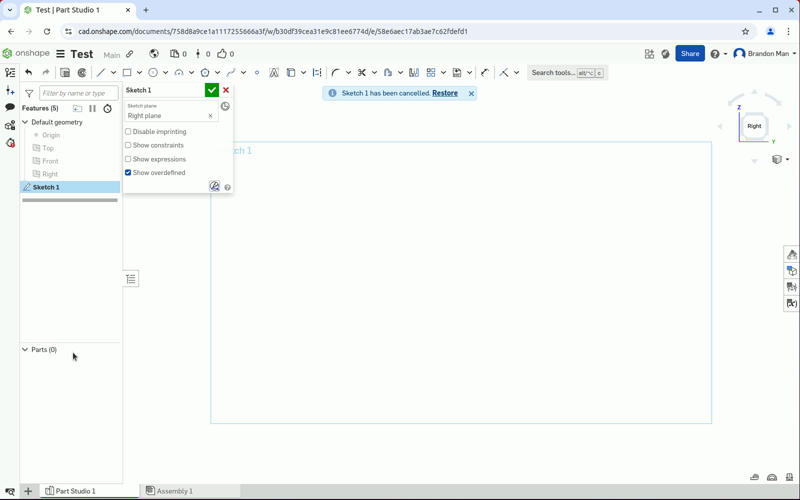
key(c)
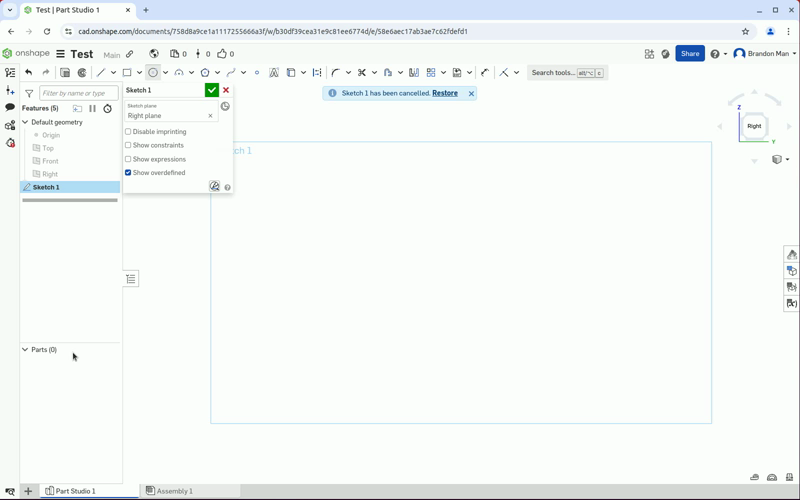
key_down(shift)
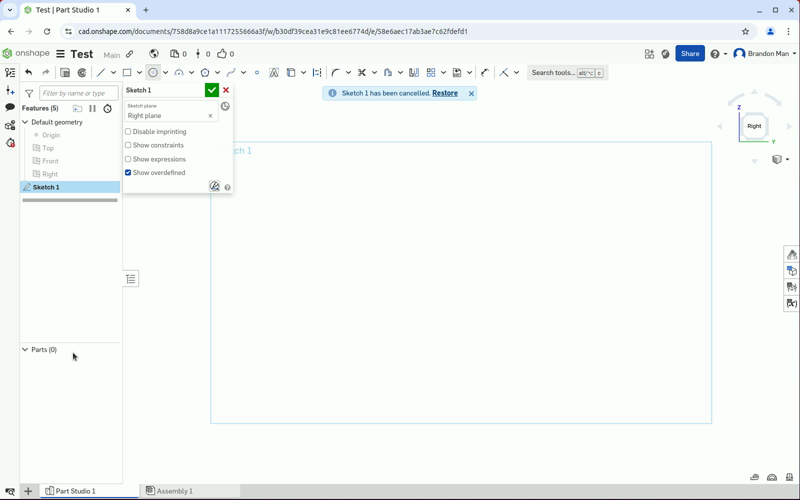
mouse_move(461, 282)
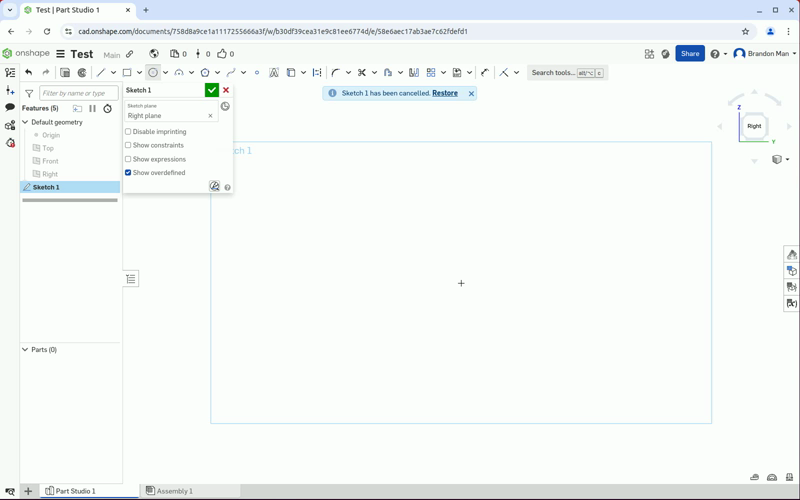
click(461, 282)
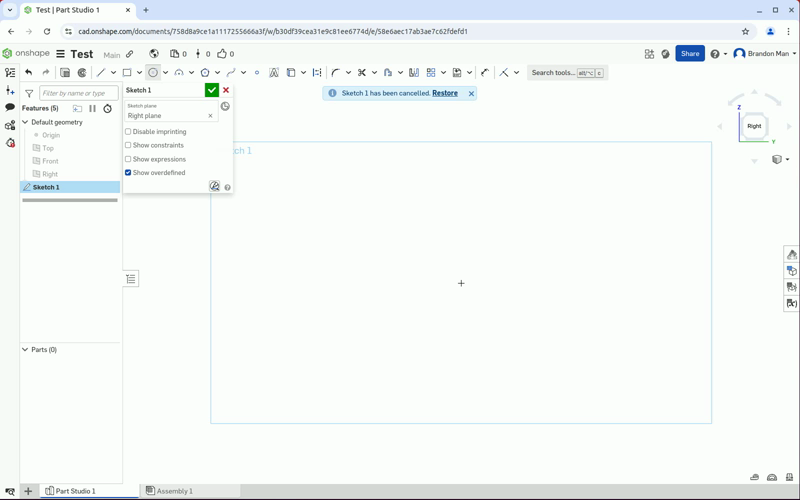
key_up(shift)
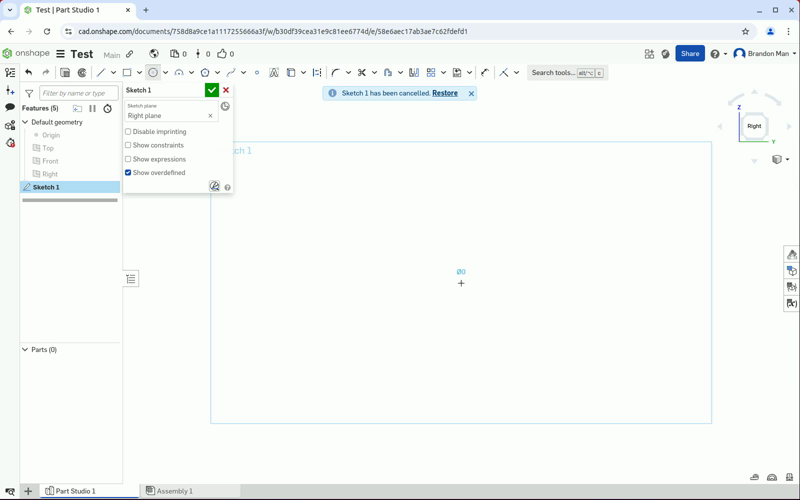
mouse_move(532, 282)
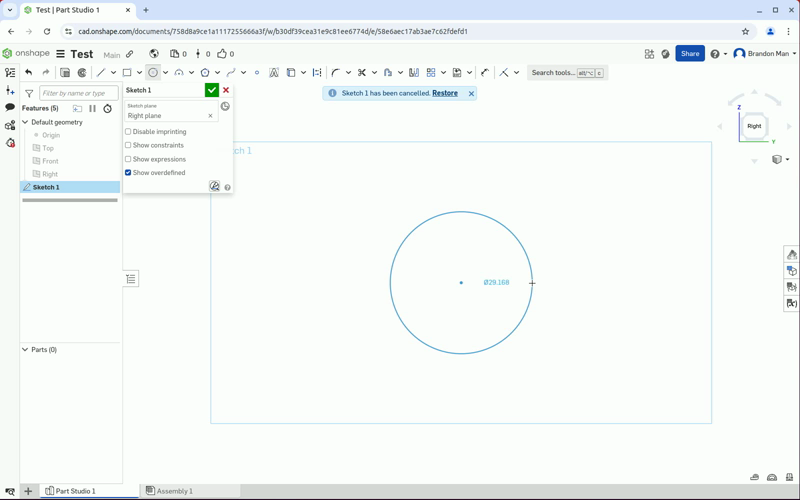
click(532, 282)
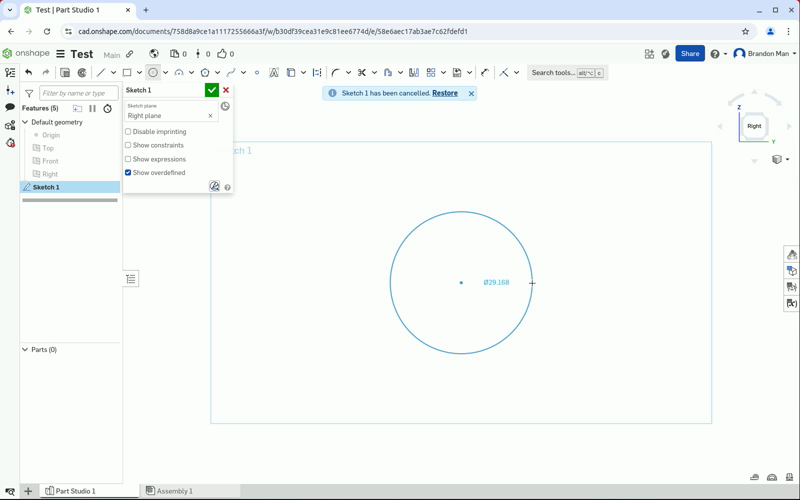
key(esc)
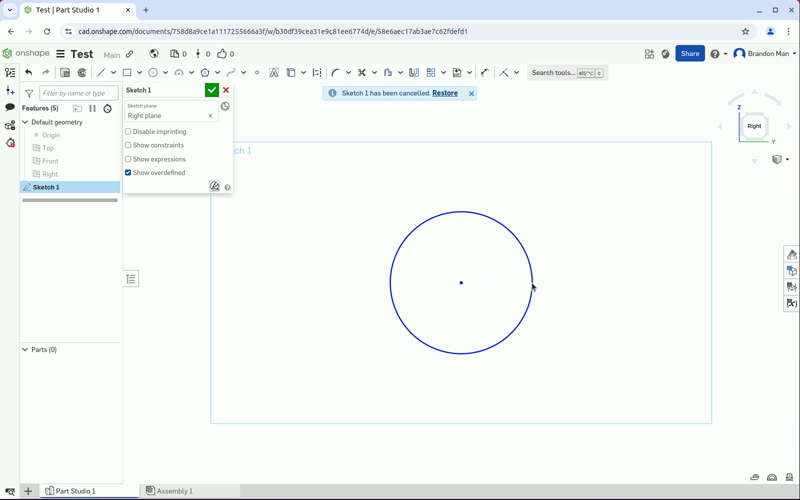
mouse_move(417, 314)
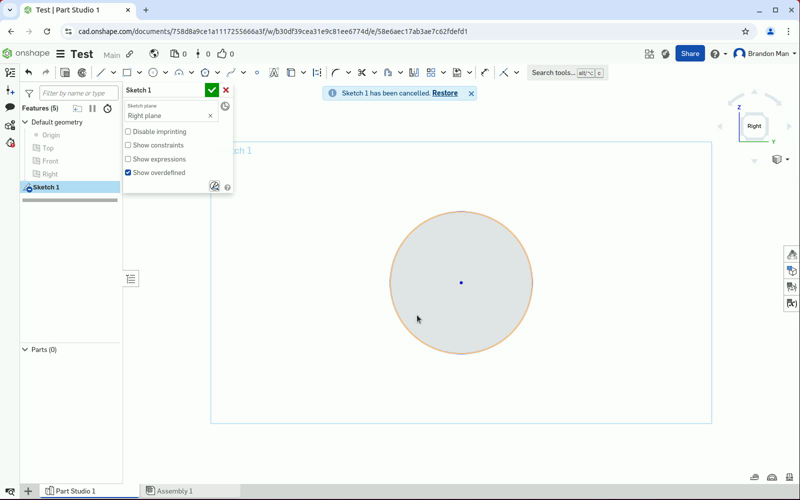
click(417, 314)
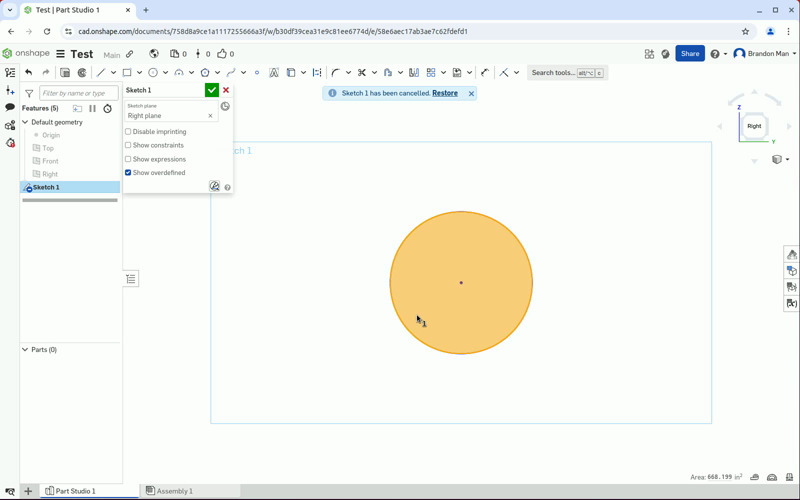
mouse_move(73, 352)
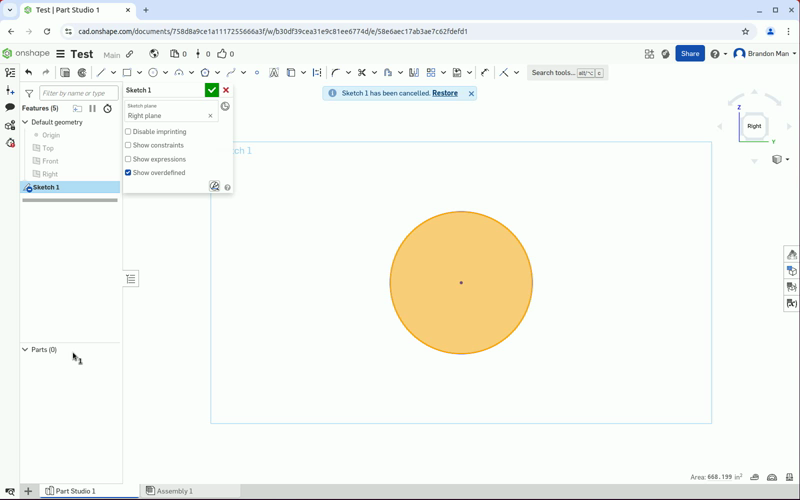
key(shift+y)
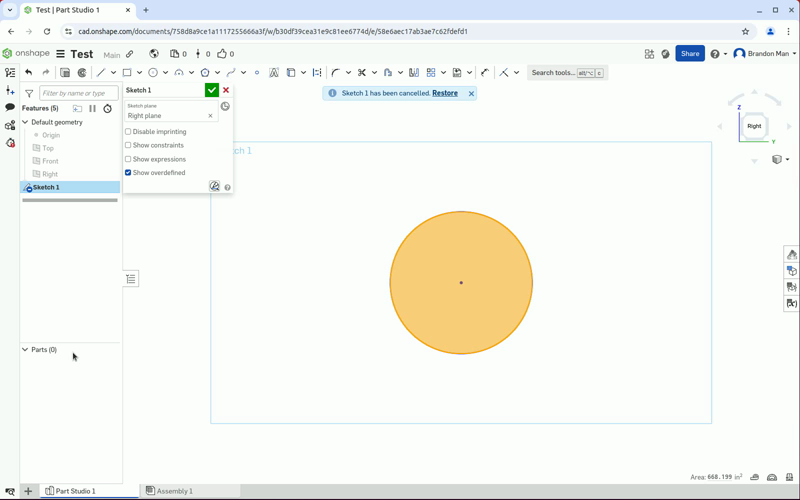
key(shift+e)
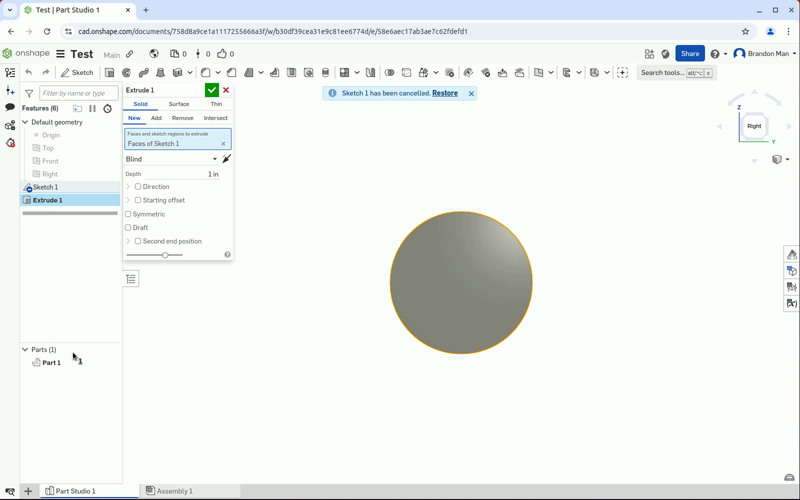
mouse_move(143, 106)
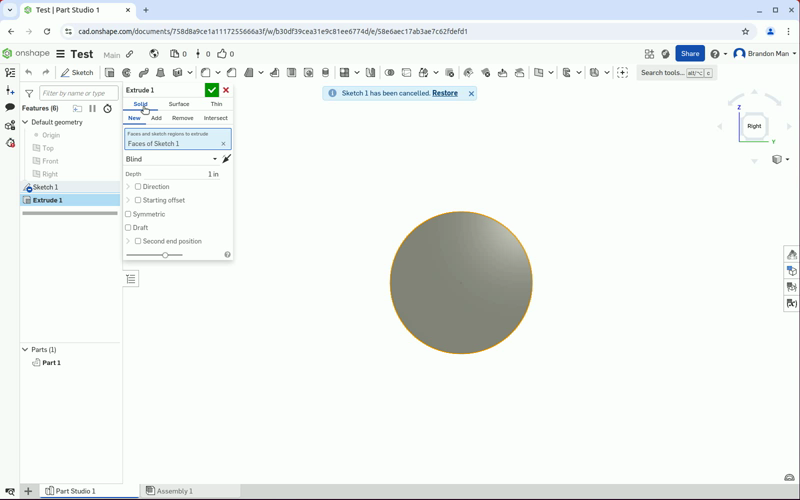
click(143, 106)
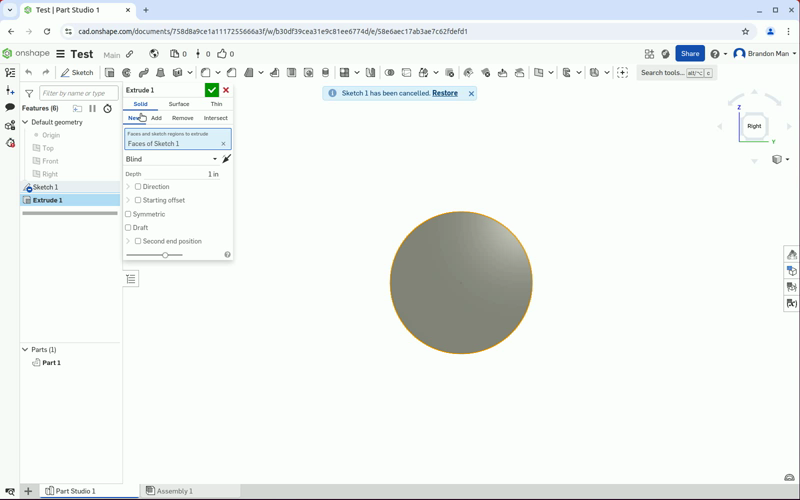
mouse_move(137, 120)
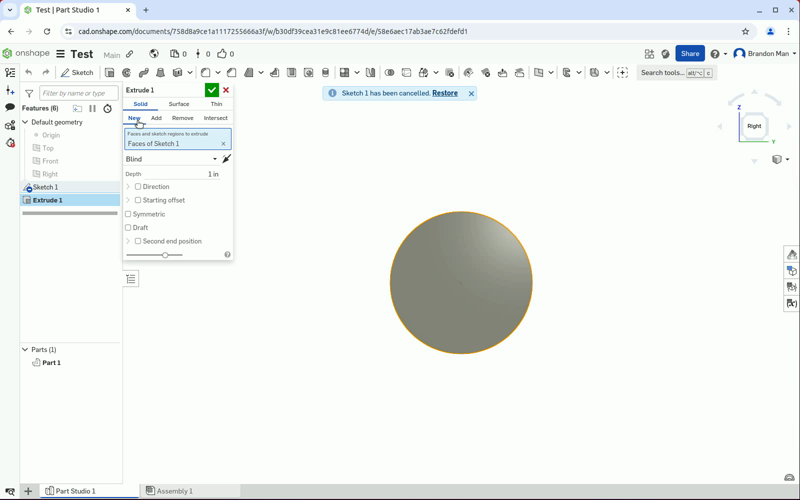
click(137, 120)
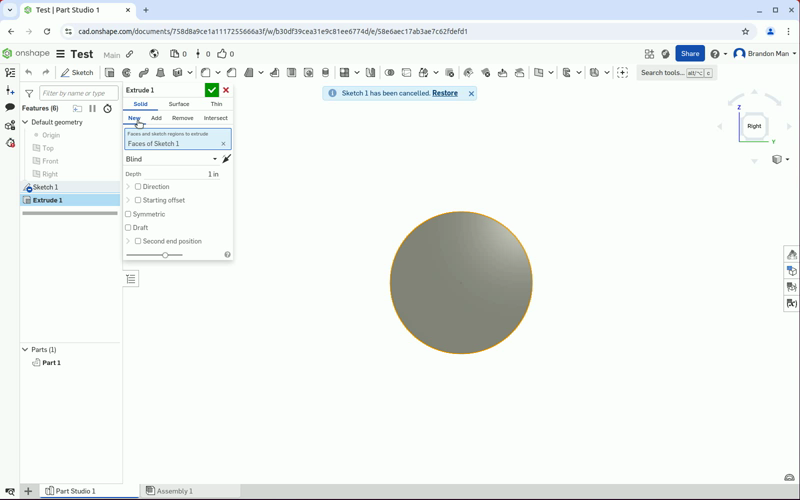
key(tab, 4)
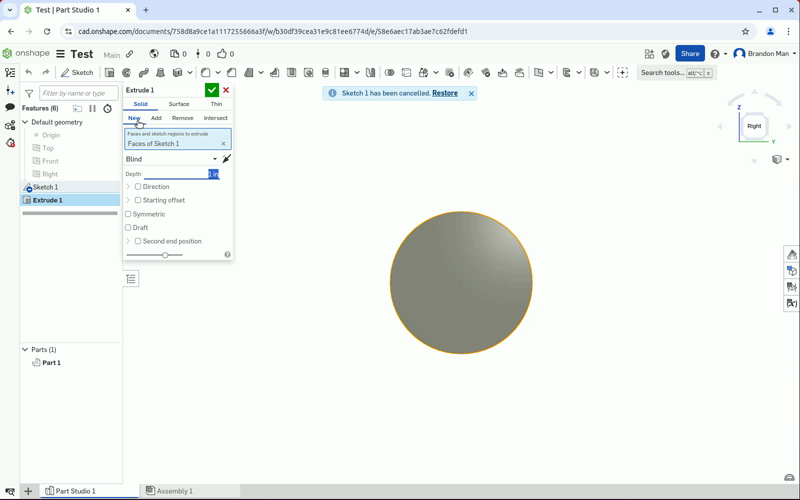
text(23.108)
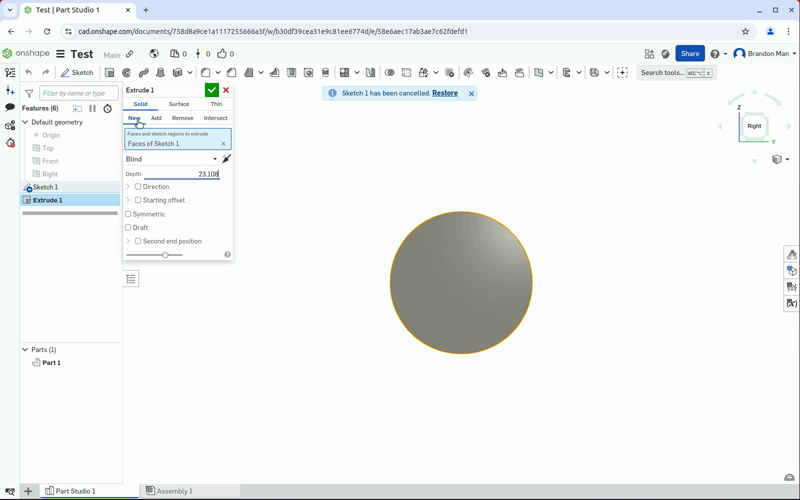
key(enter)
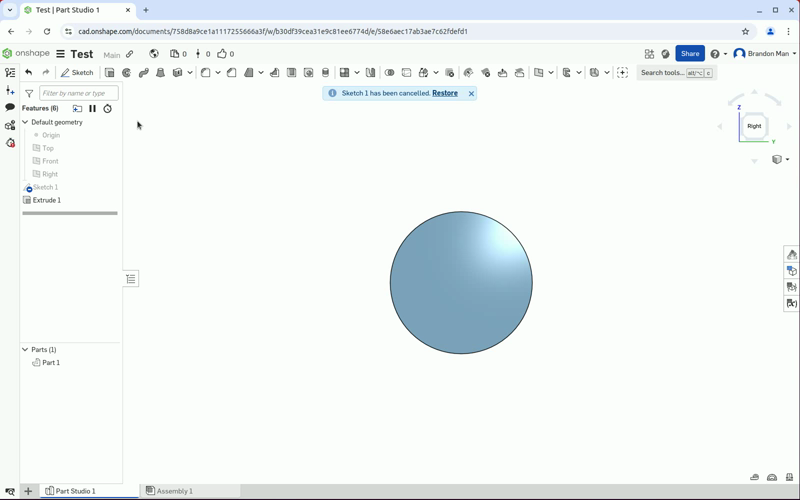
key(shift+h)
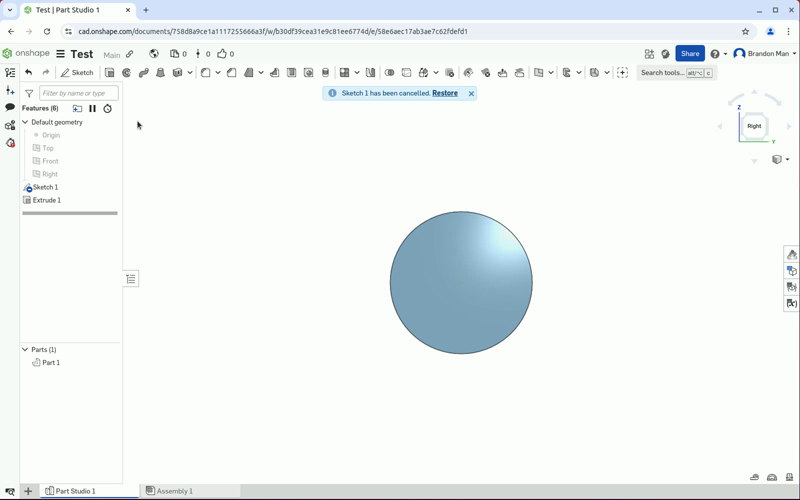
key(shift+h)
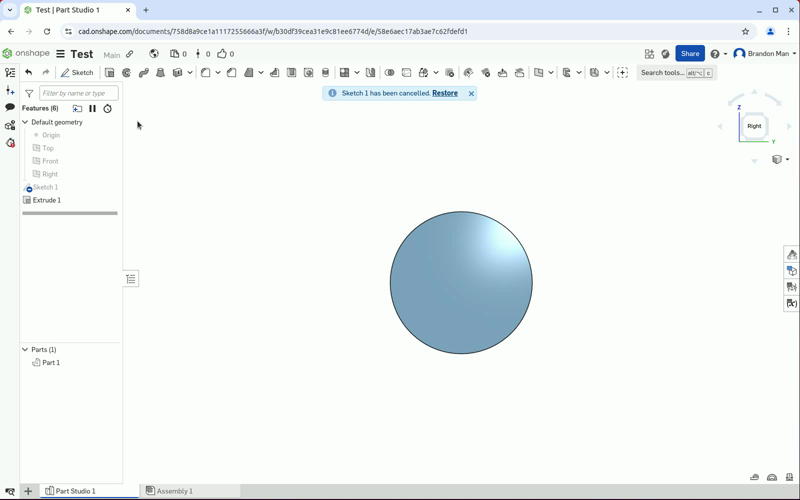
mouse_move(73, 189)
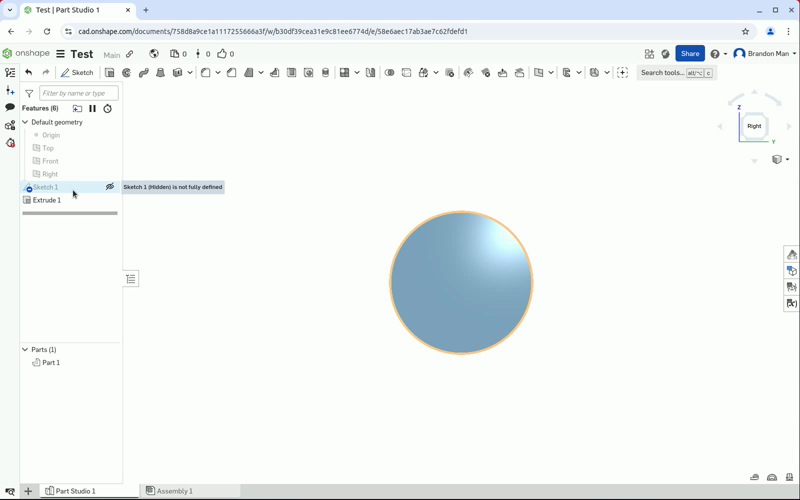
click(73, 189)
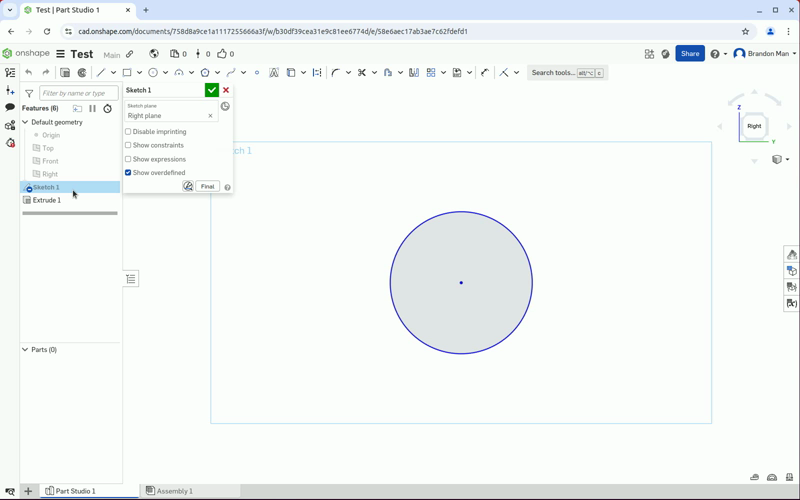
mouse_move(229, 92)
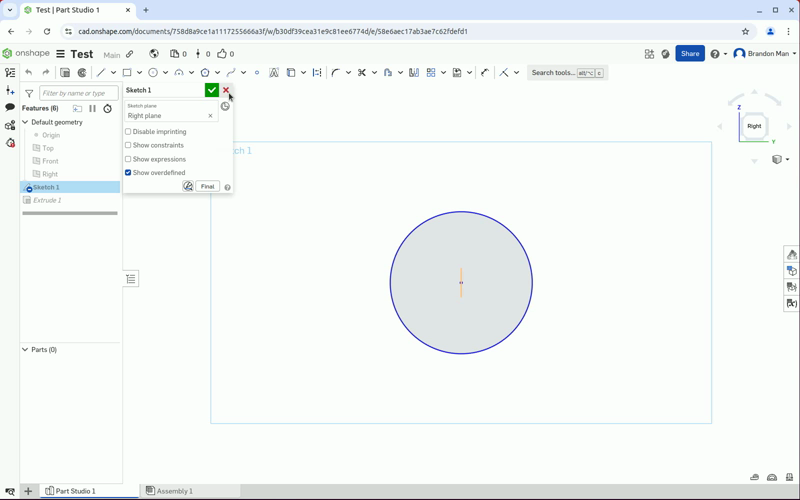
click(229, 92)
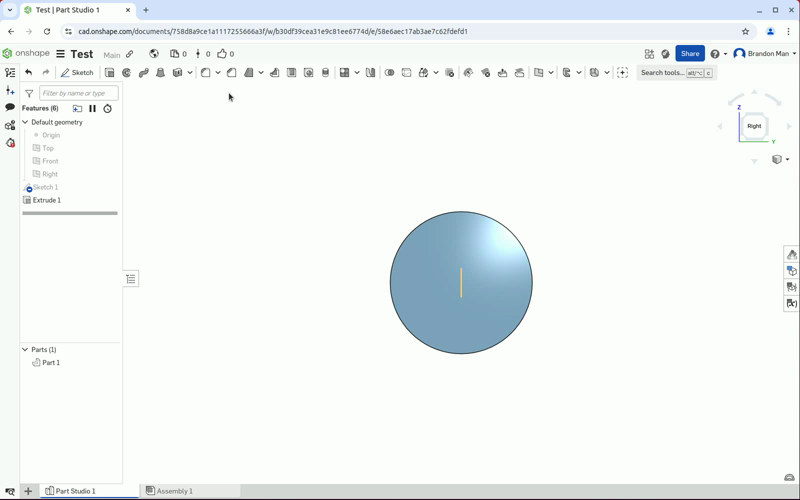
mouse_move(541, 75)
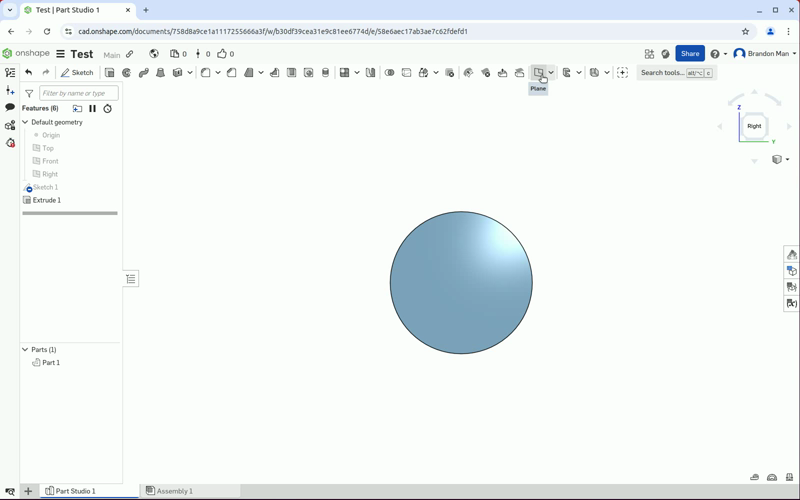
click(541, 75)
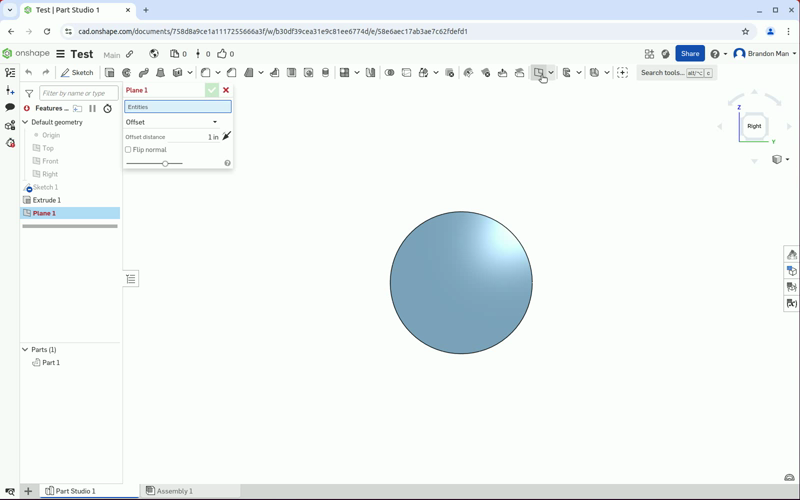
mouse_move(73, 176)
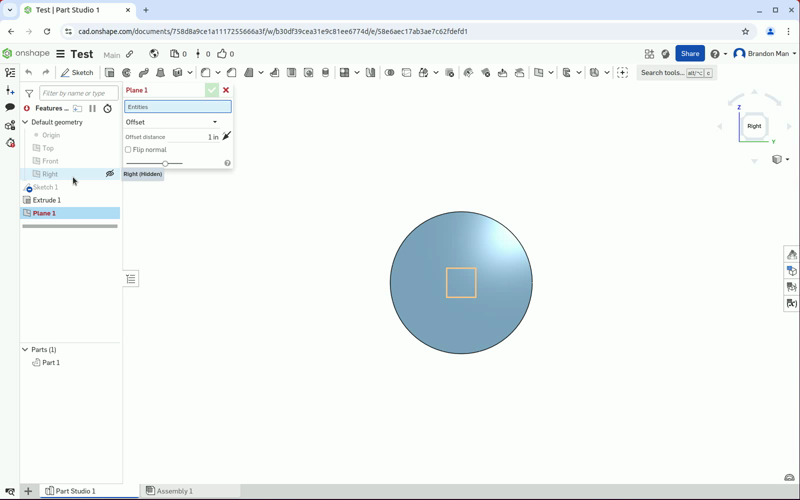
click(73, 176)
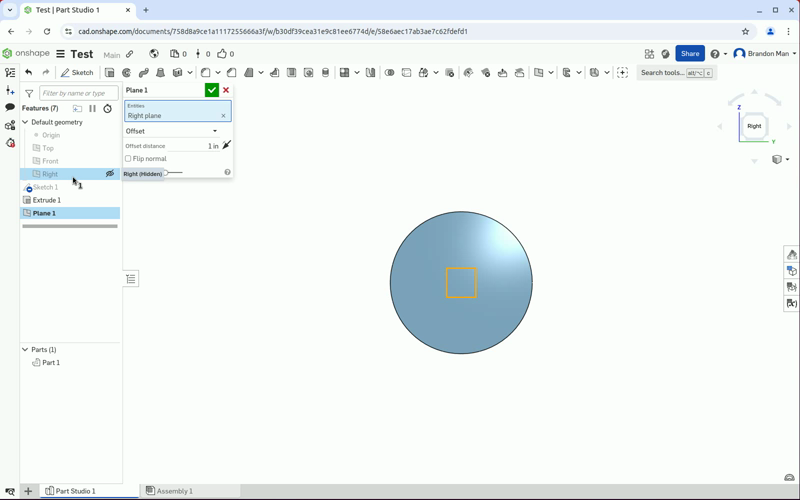
key(tab, 2)
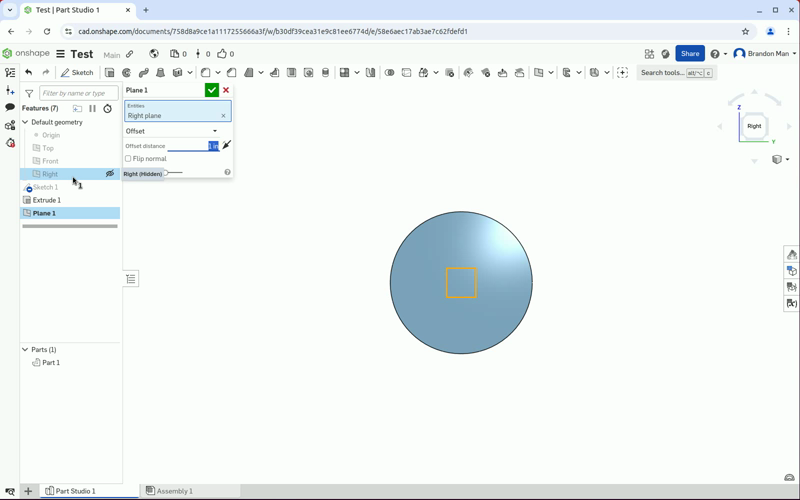
text(23.108)
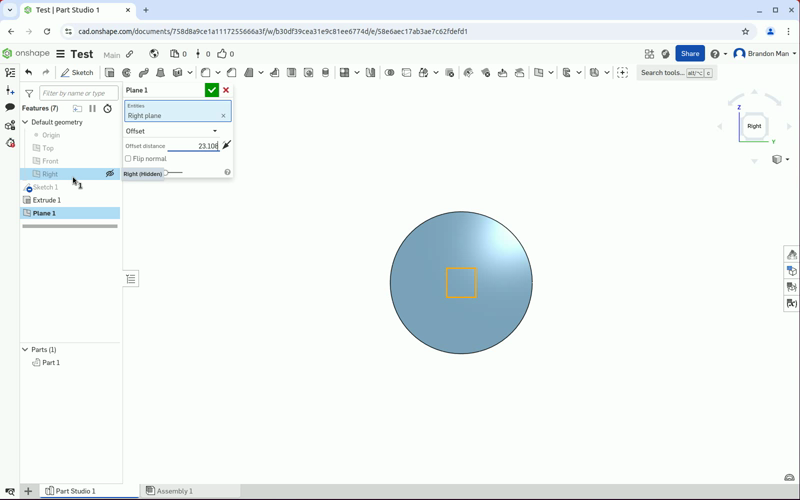
key(enter, 2)
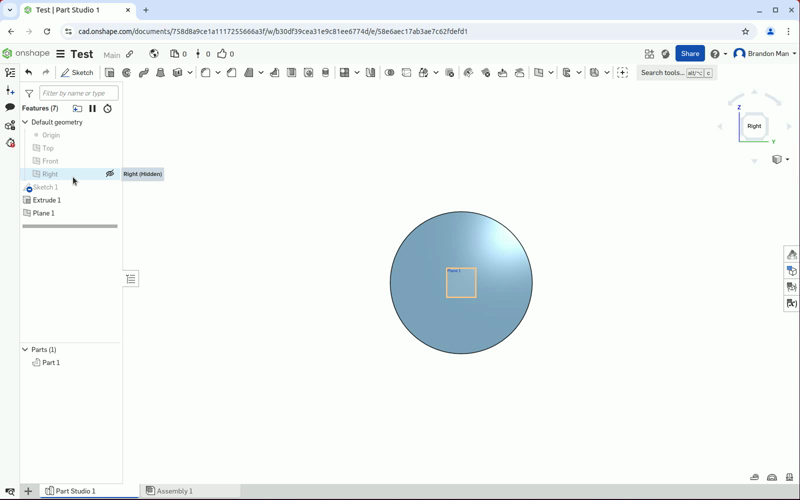
key(shift+s)
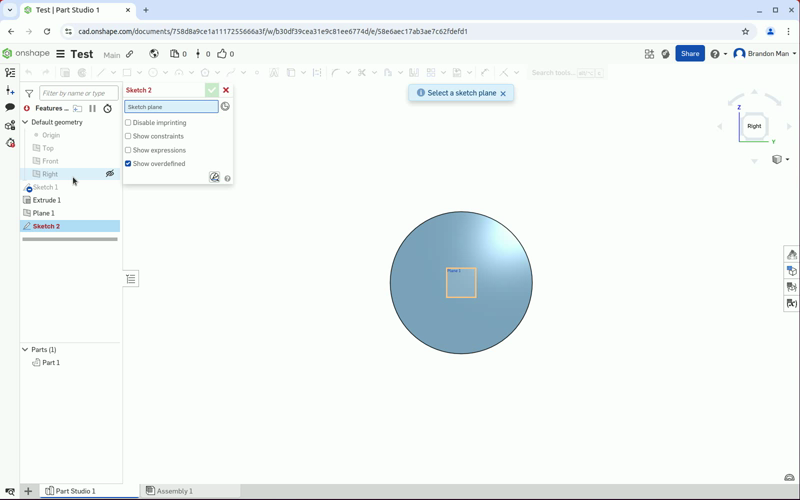
mouse_move(73, 215)
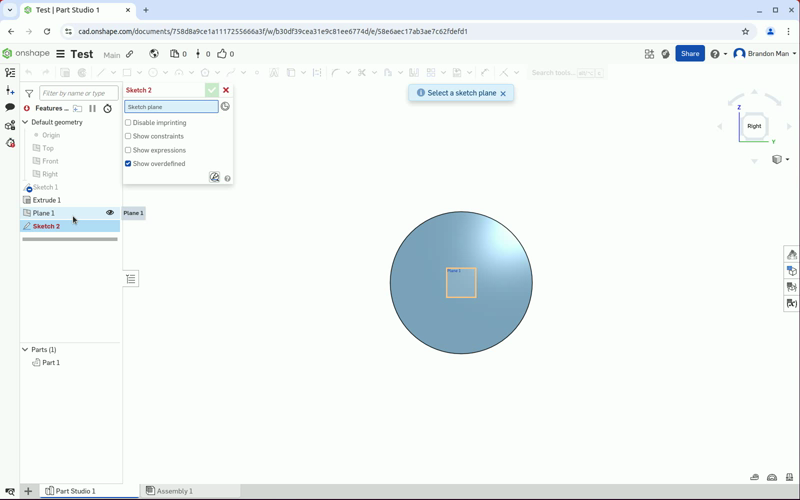
click(73, 215)
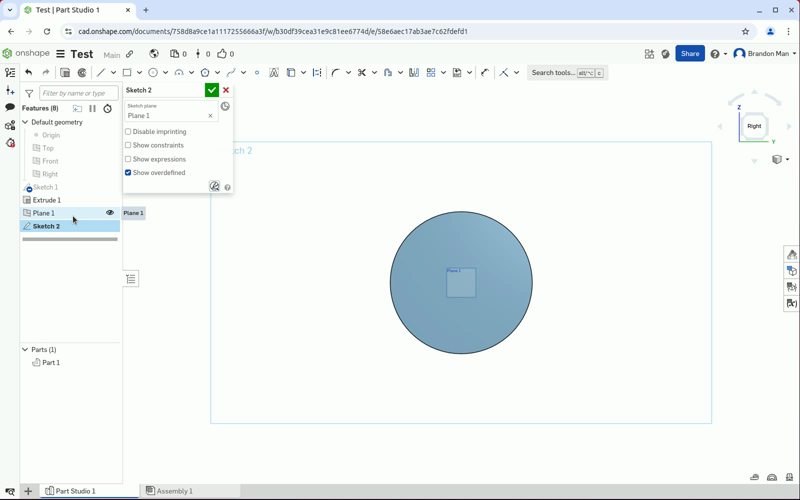
mouse_move(73, 352)
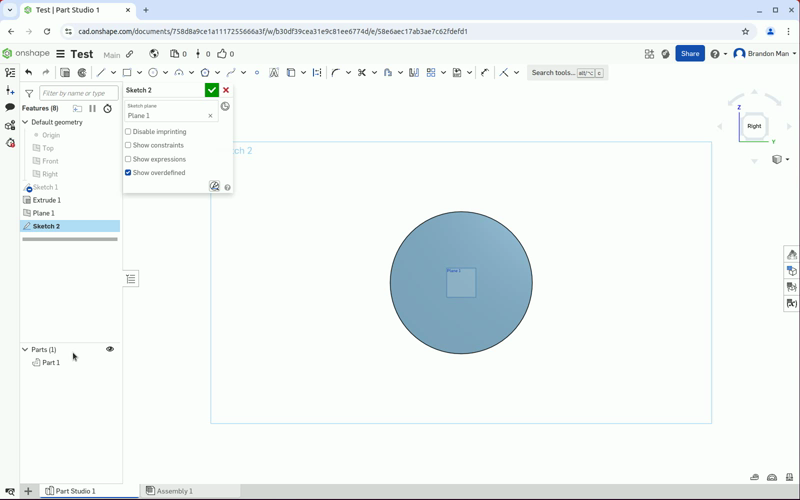
key(y)
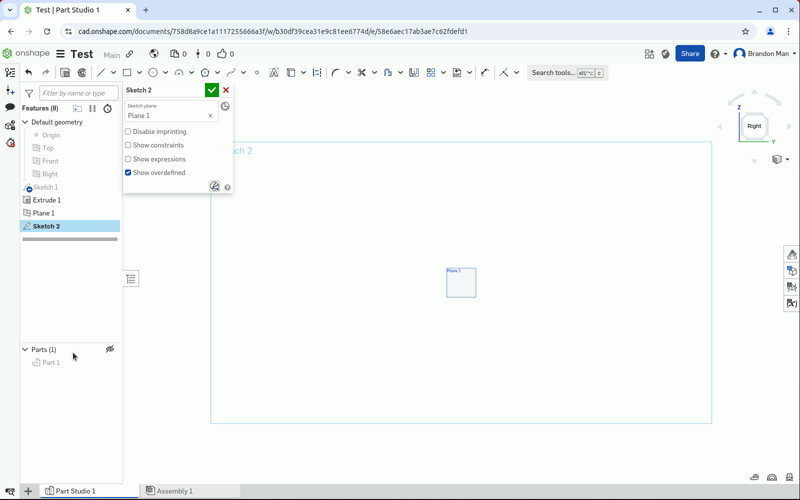
key(l)
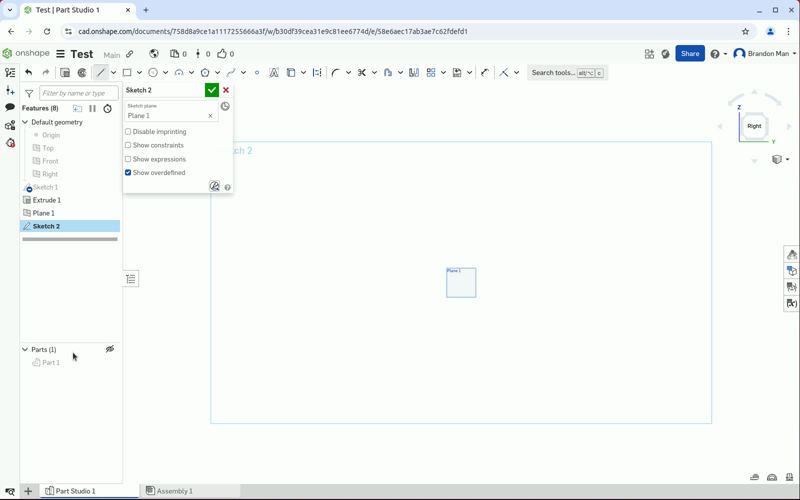
key_down(shift)
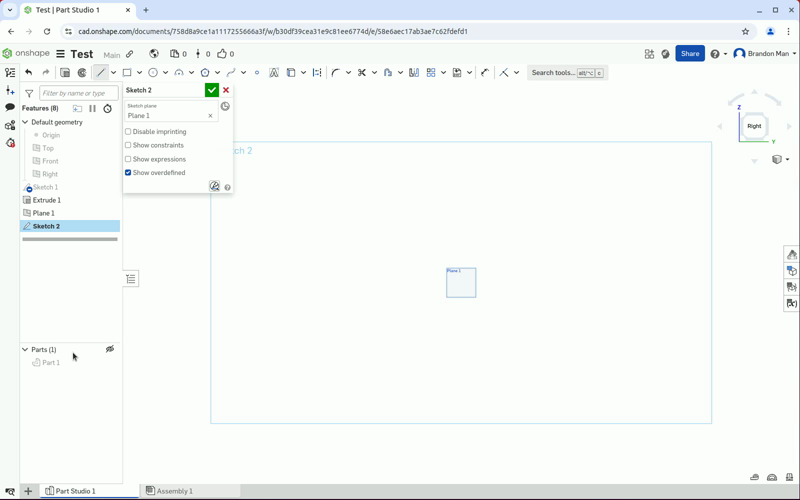
mouse_move(366, 367)
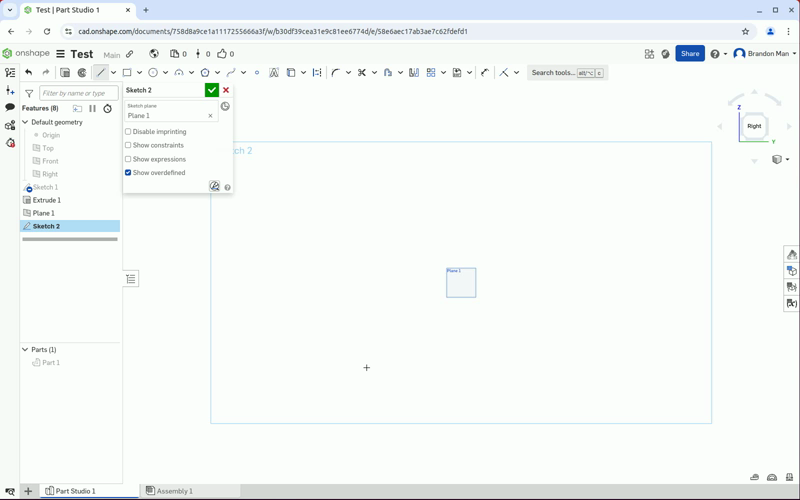
click(366, 367)
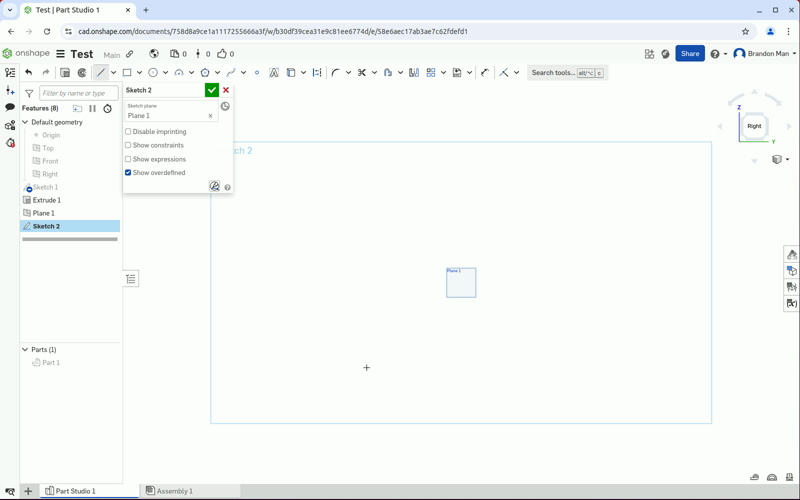
key_up(shift)
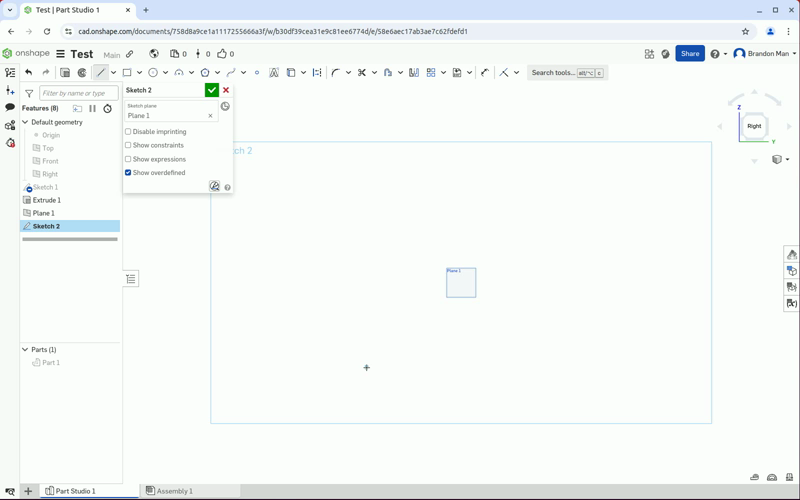
key_down(shift)
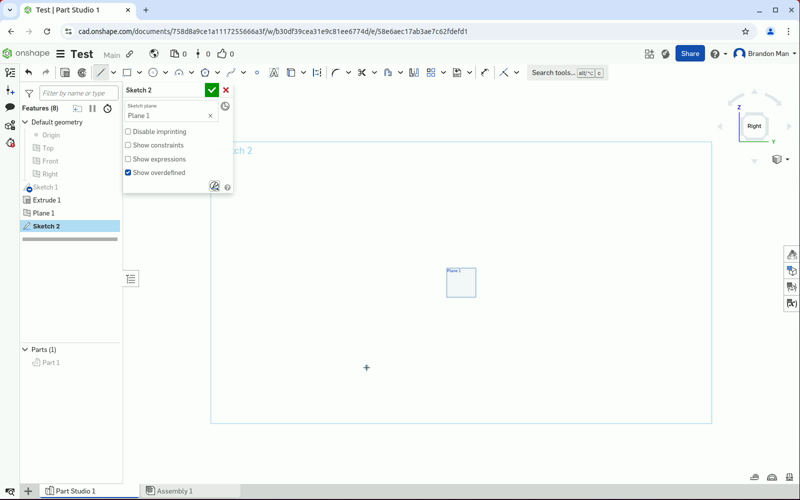
mouse_move(557, 367)
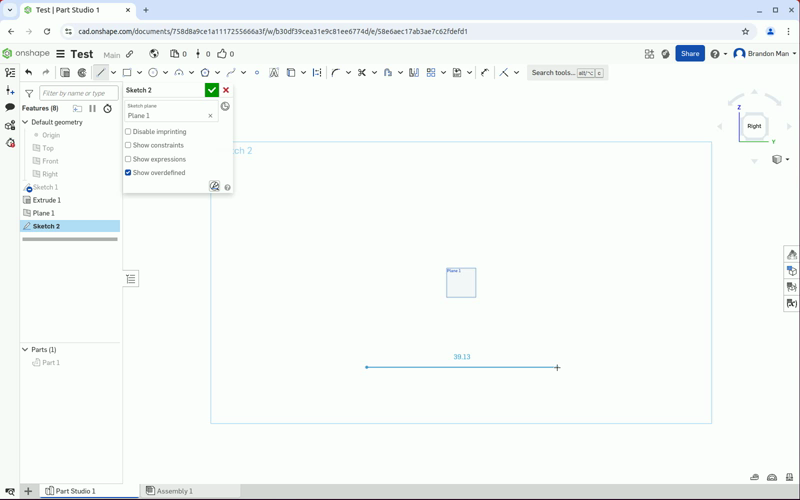
click(557, 367)
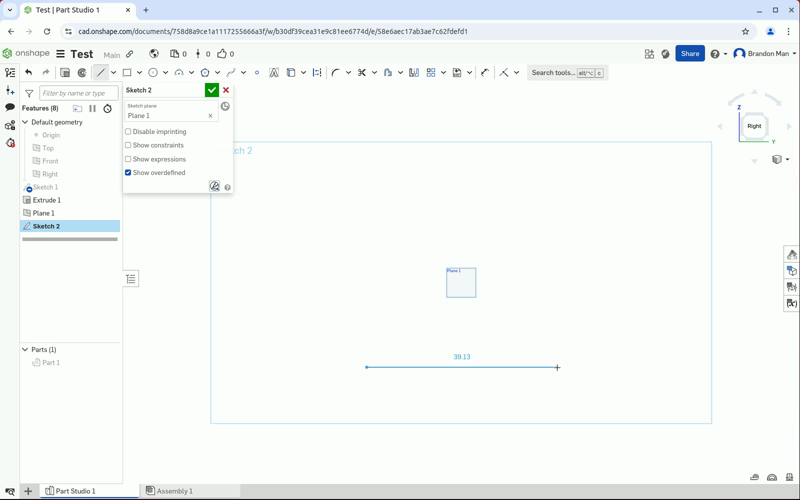
key_up(shift)
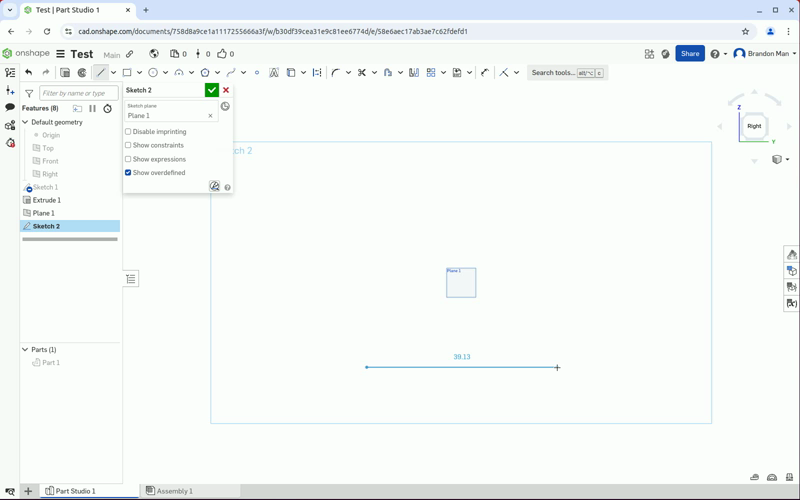
key_down(shift)
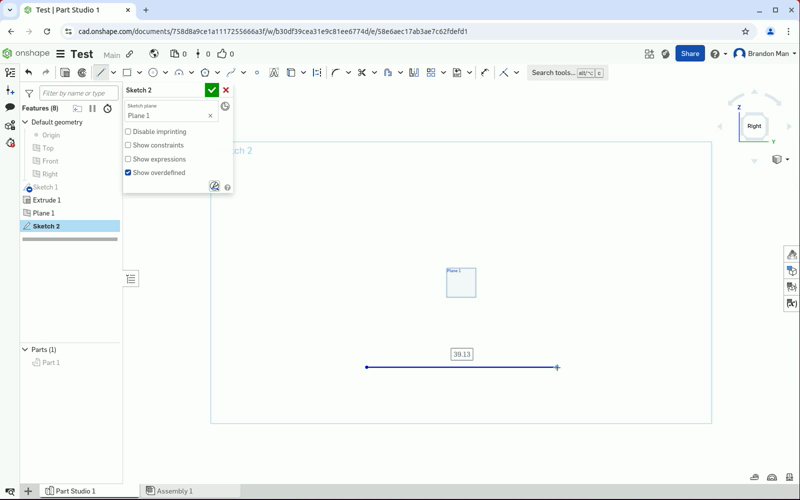
mouse_move(557, 283)
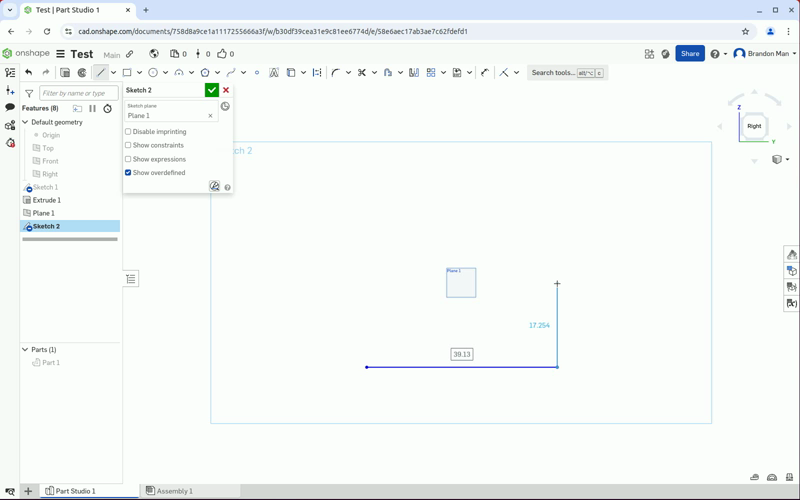
click(557, 283)
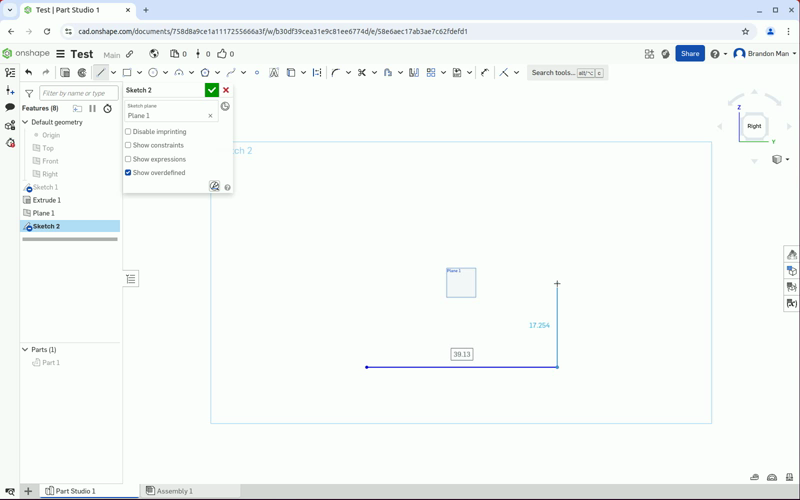
key_up(shift)
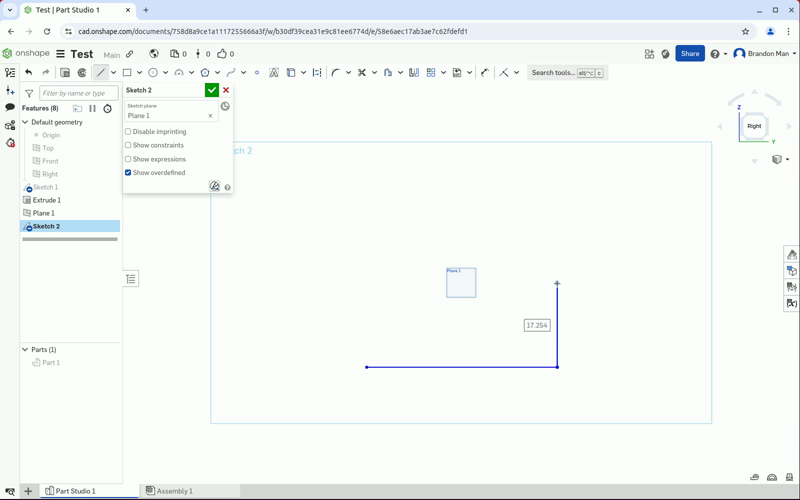
key_down(shift)
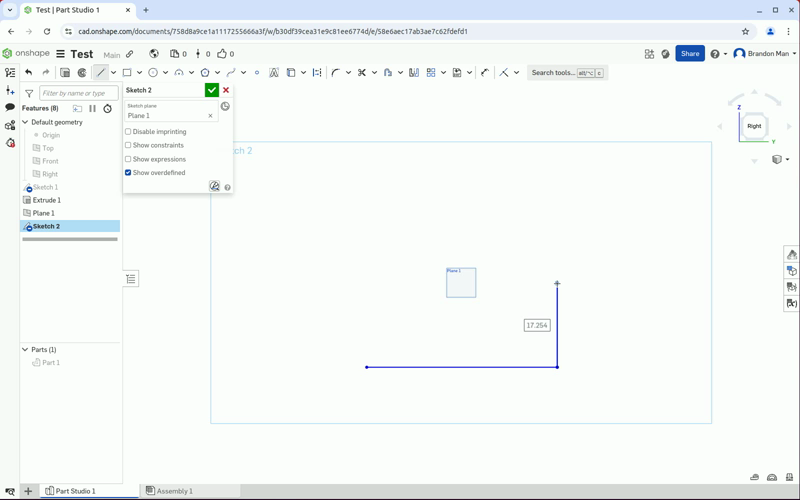
mouse_move(587, 283)
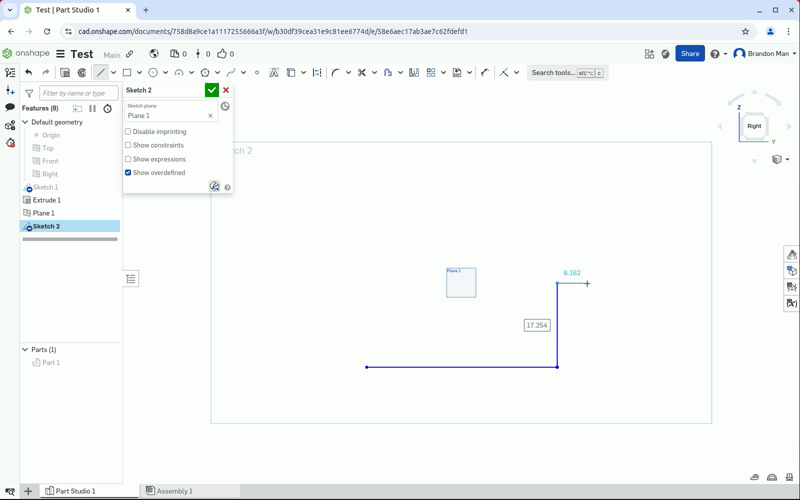
mouse_move(531, 283)
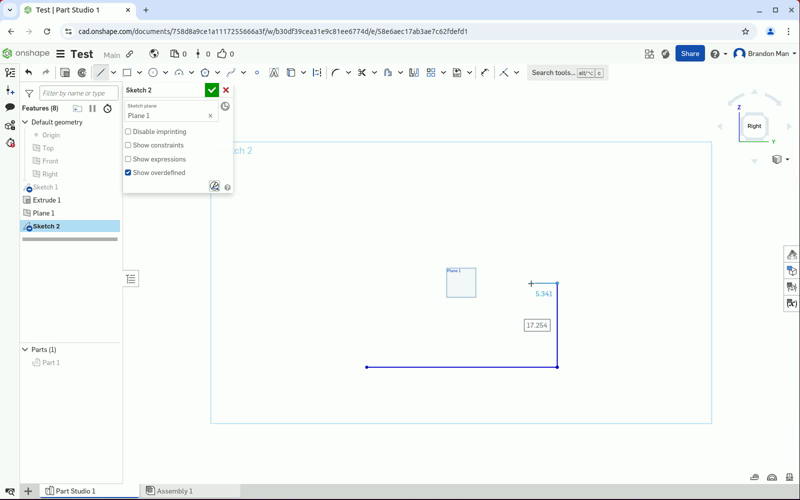
click(531, 283)
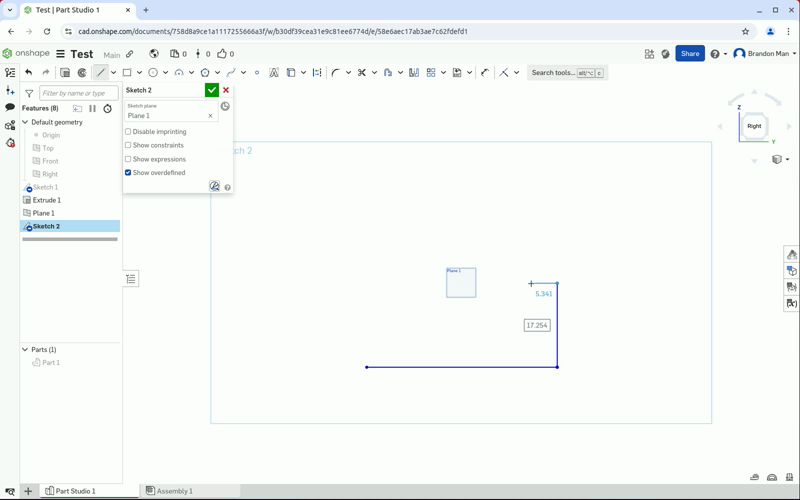
key_up(shift)
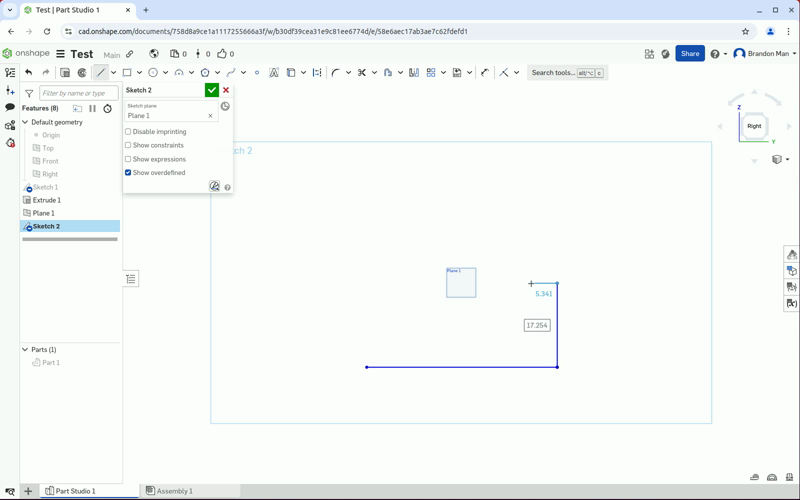
key(esc)
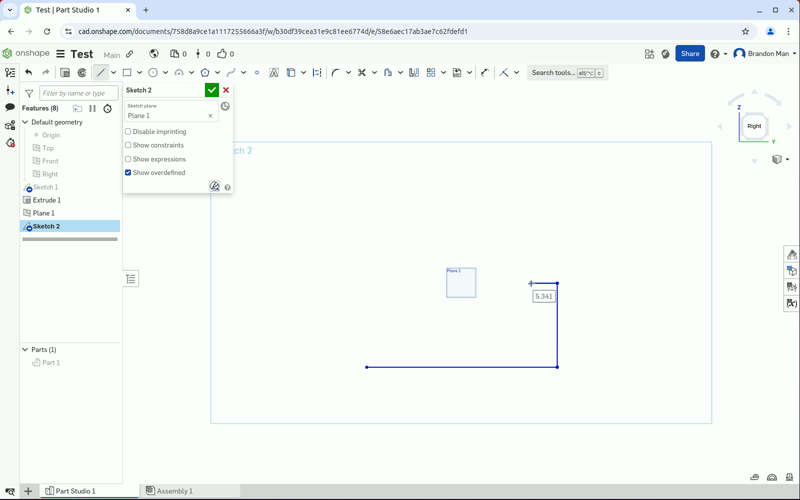
key(a)
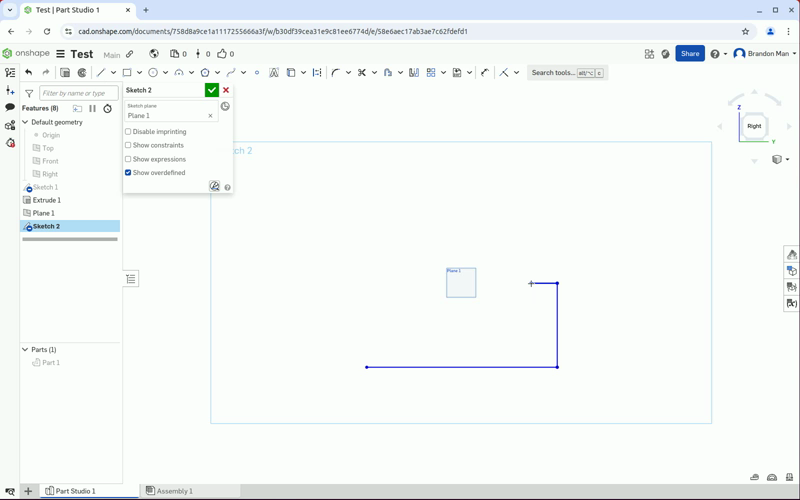
mouse_move(531, 283)
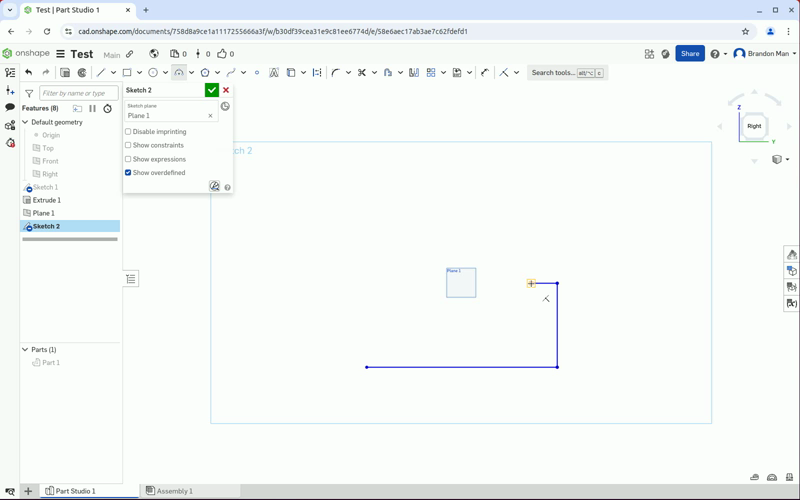
click(531, 283)
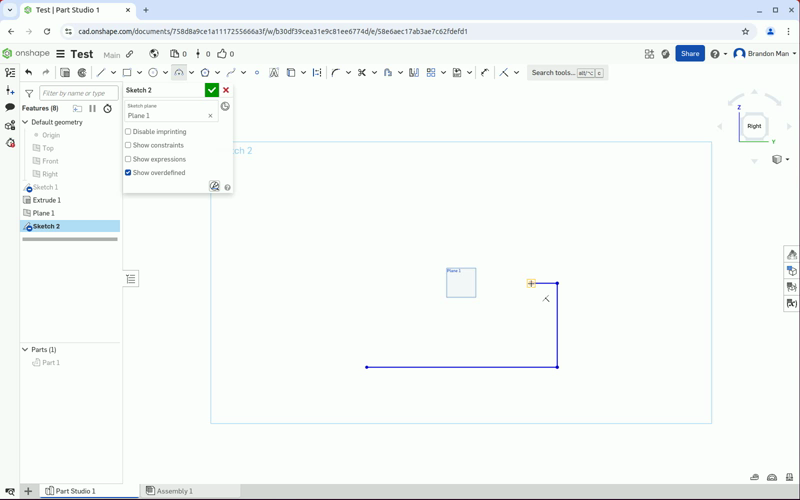
key_down(shift)
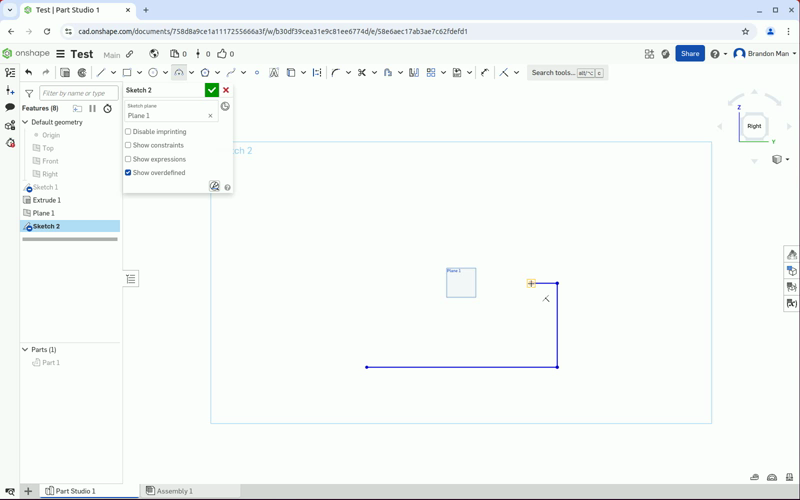
mouse_move(391, 283)
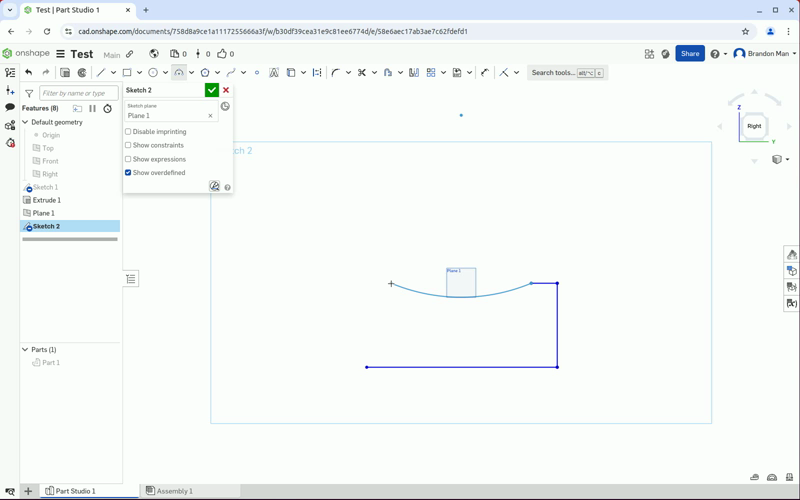
click(391, 283)
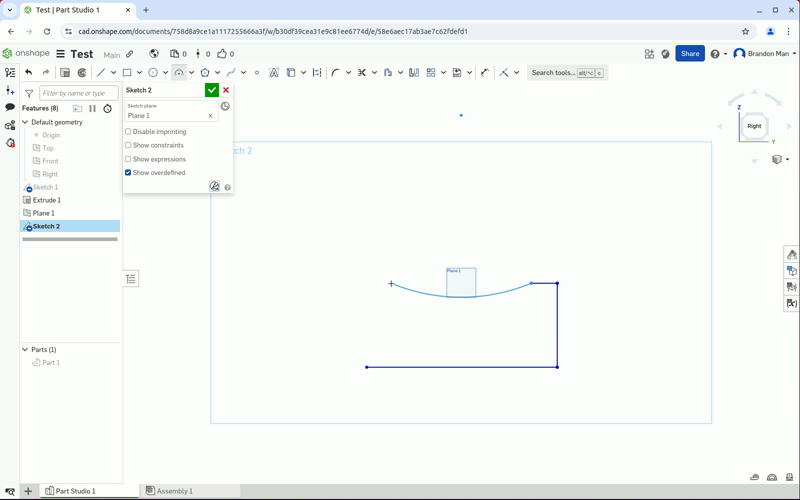
mouse_move(461, 353)
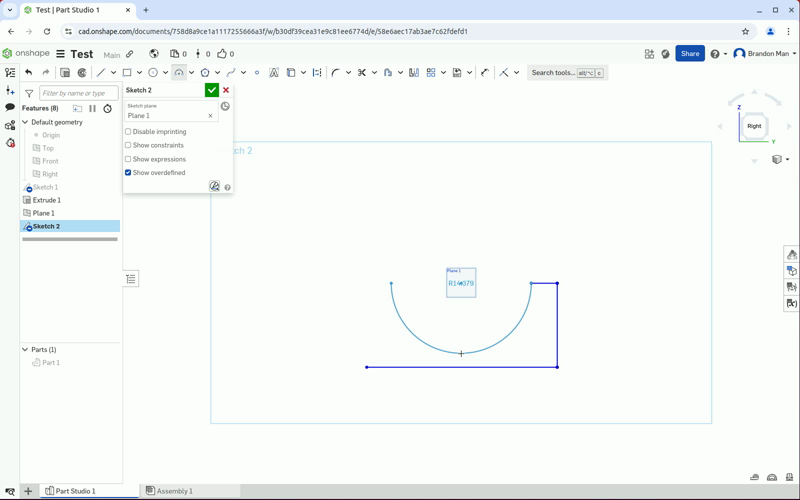
click(461, 353)
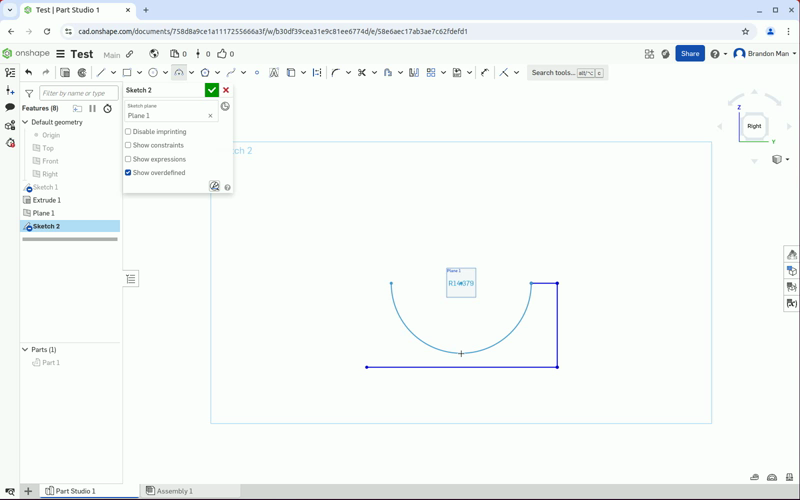
key_up(shift)
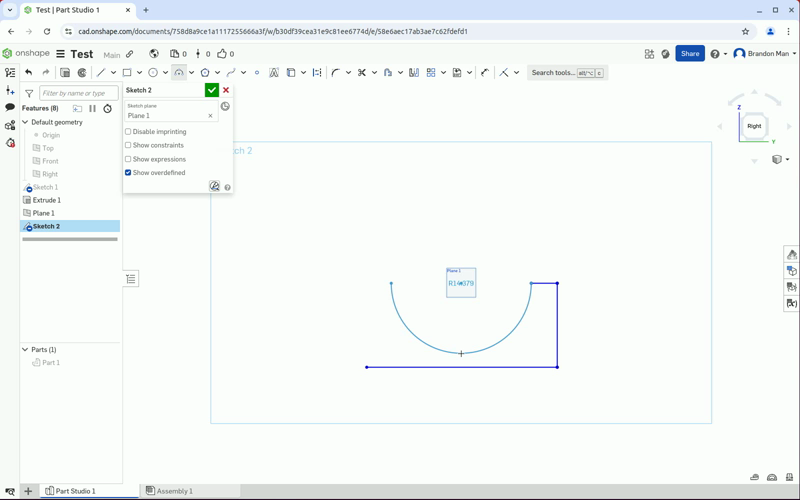
key(esc)
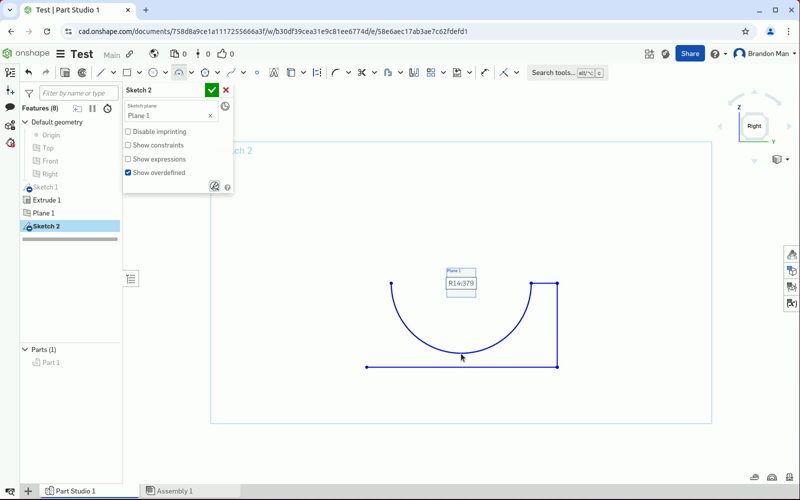
key(l)
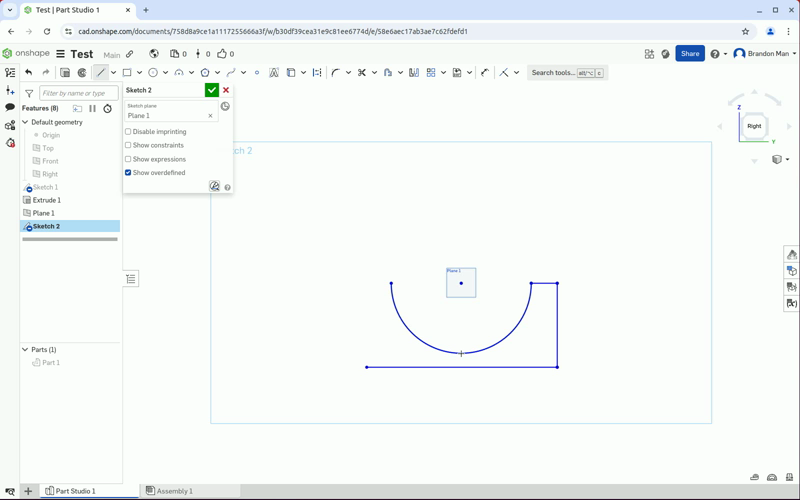
mouse_move(391, 283)
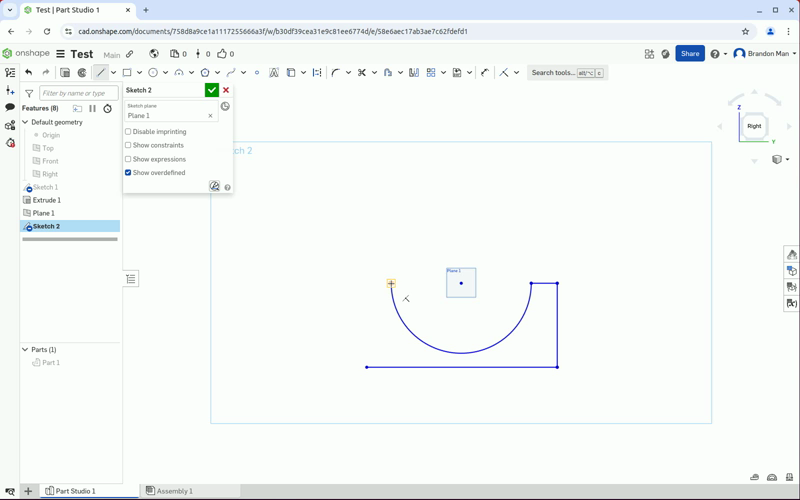
click(391, 283)
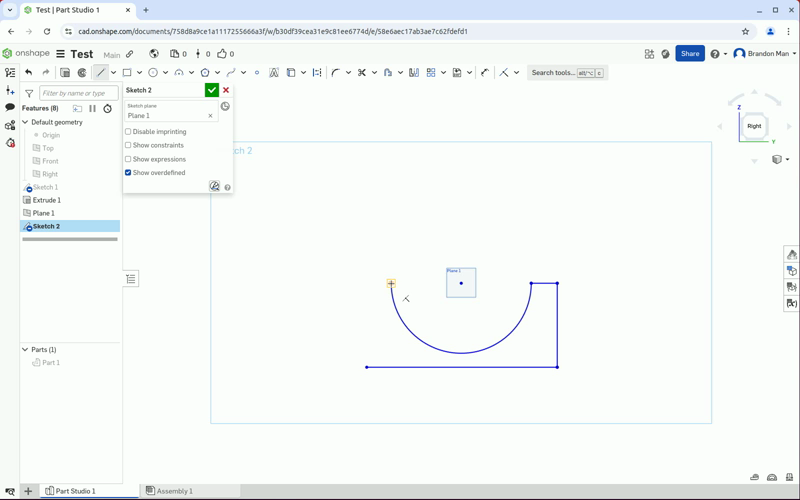
key_down(shift)
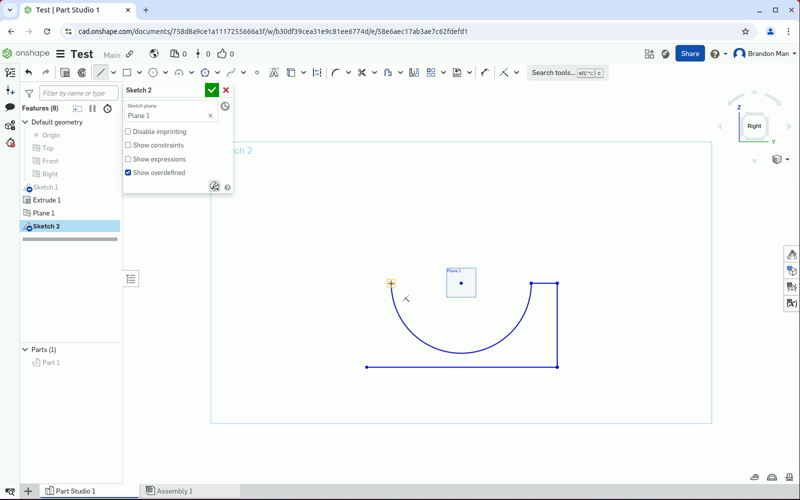
mouse_move(421, 283)
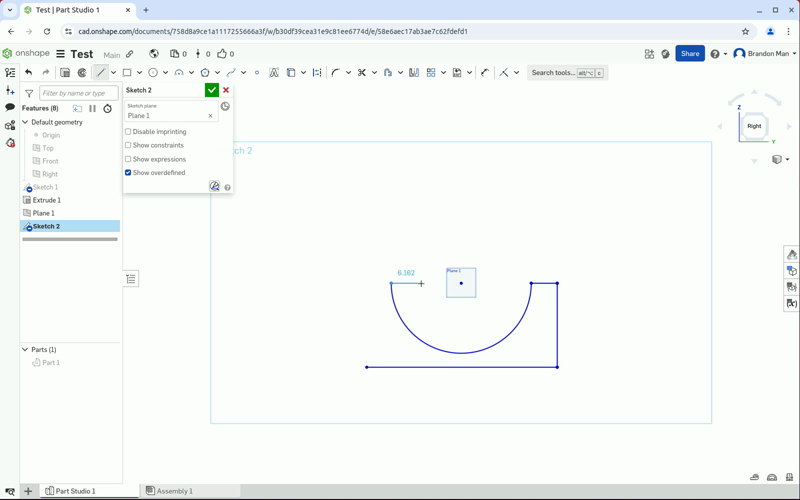
mouse_move(366, 283)
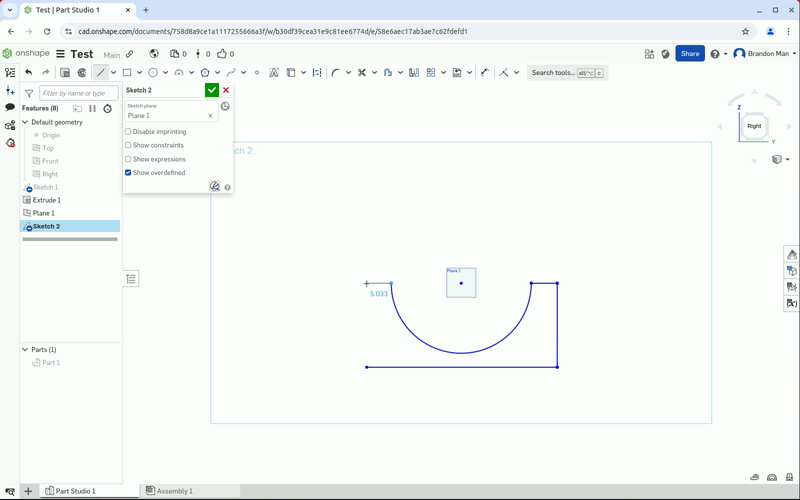
click(366, 283)
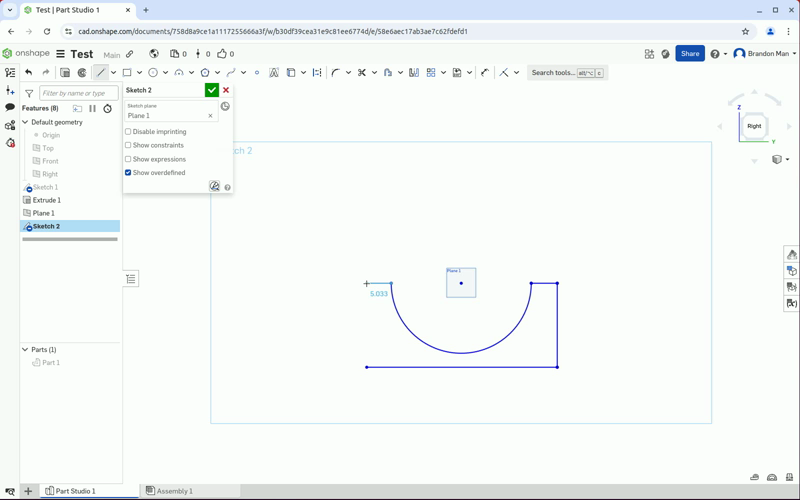
key_up(shift)
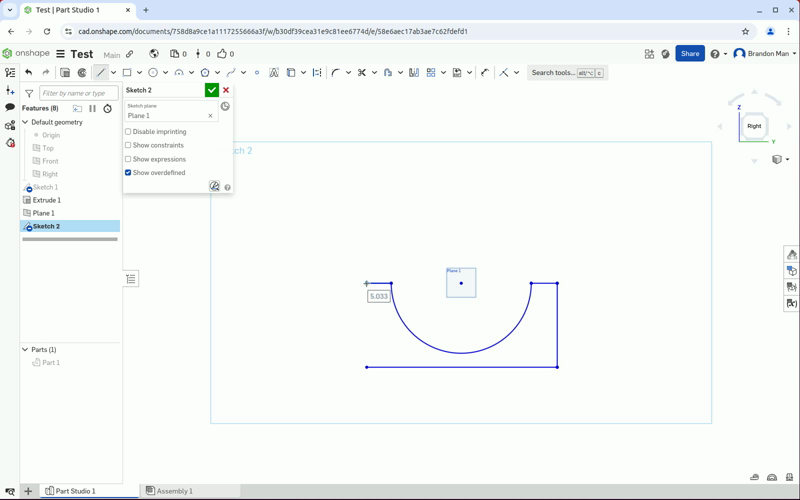
key_down(shift)
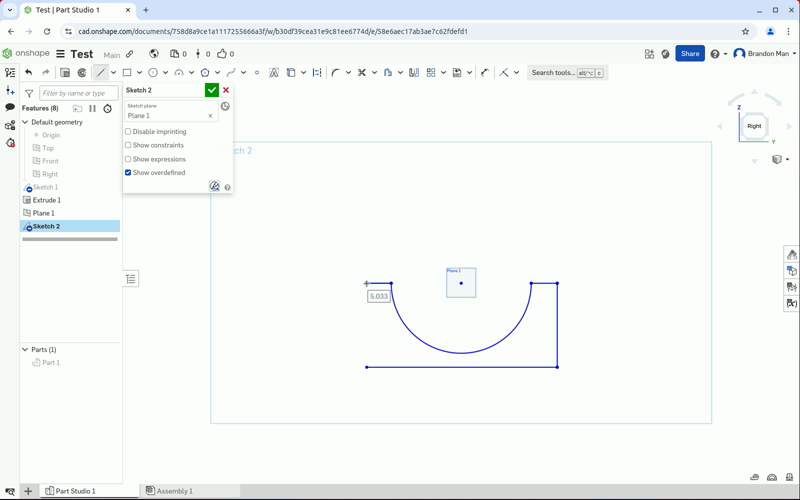
mouse_move(366, 367)
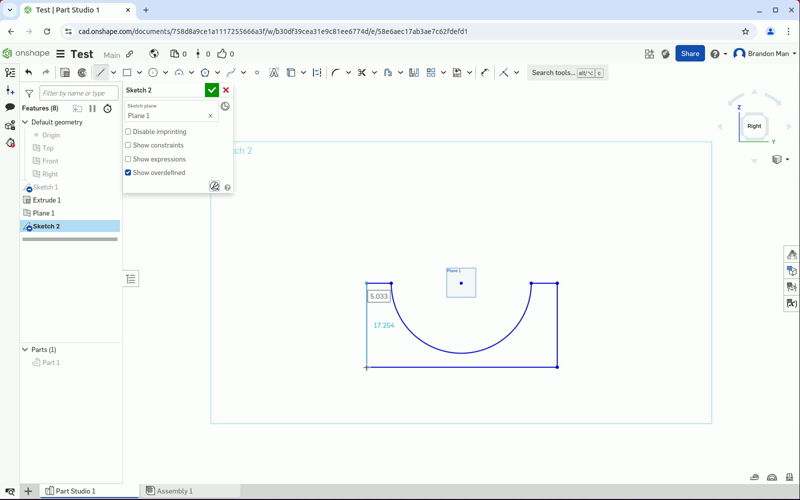
key_up(shift)
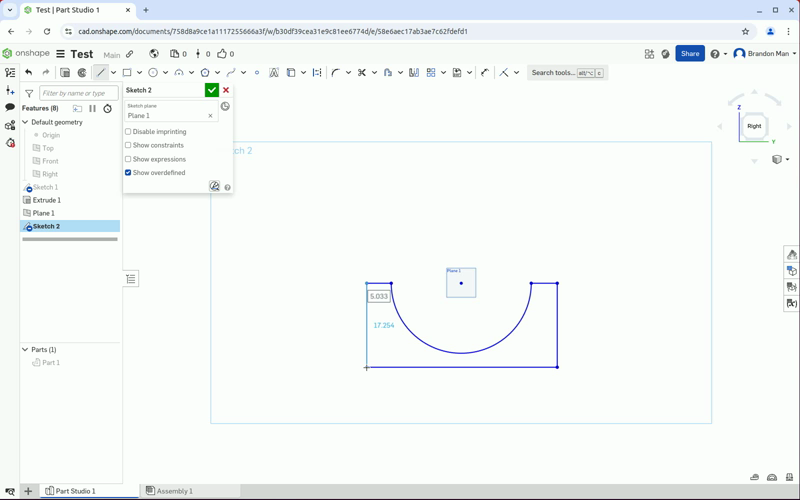
click(366, 367)
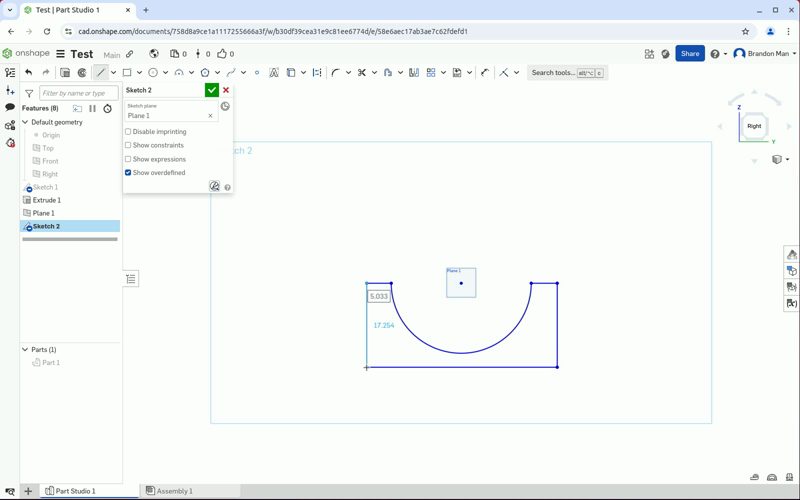
key(esc)
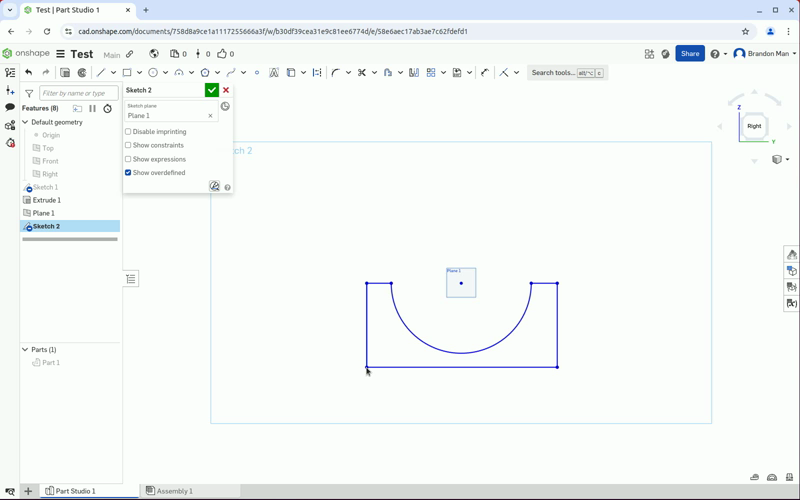
mouse_move(430, 360)
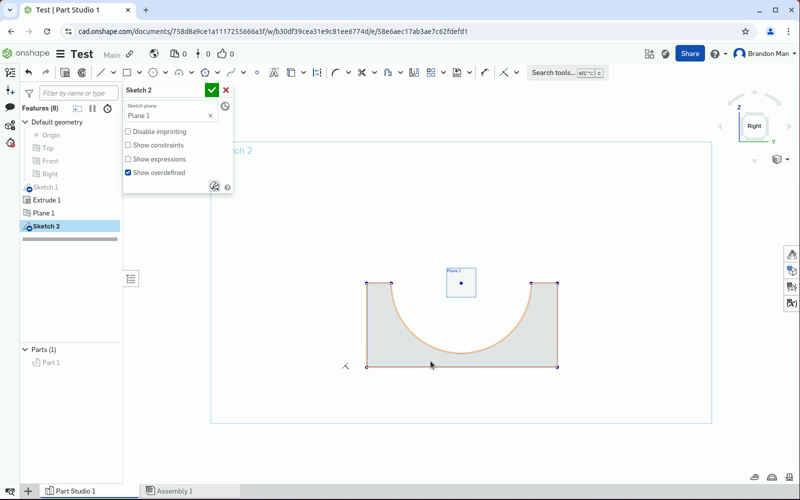
click(430, 360)
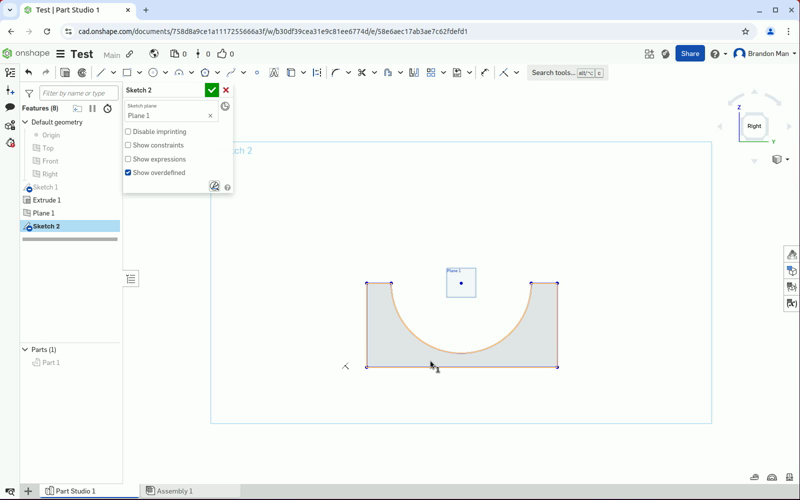
mouse_move(73, 352)
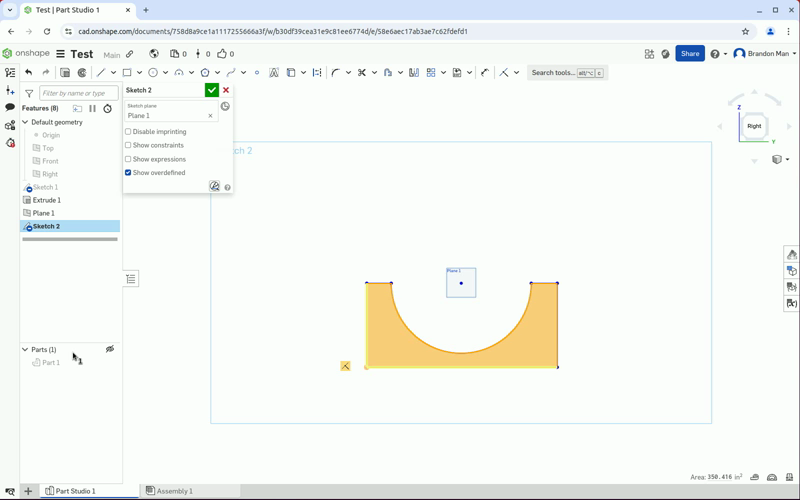
key(shift+y)
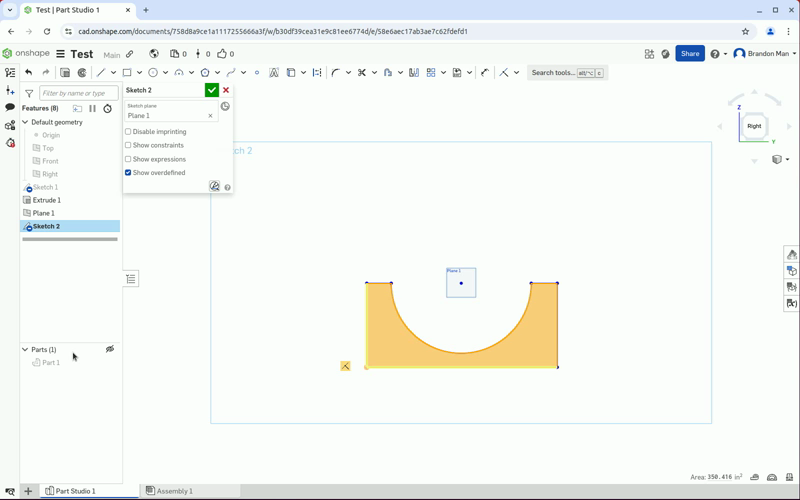
key(shift+e)
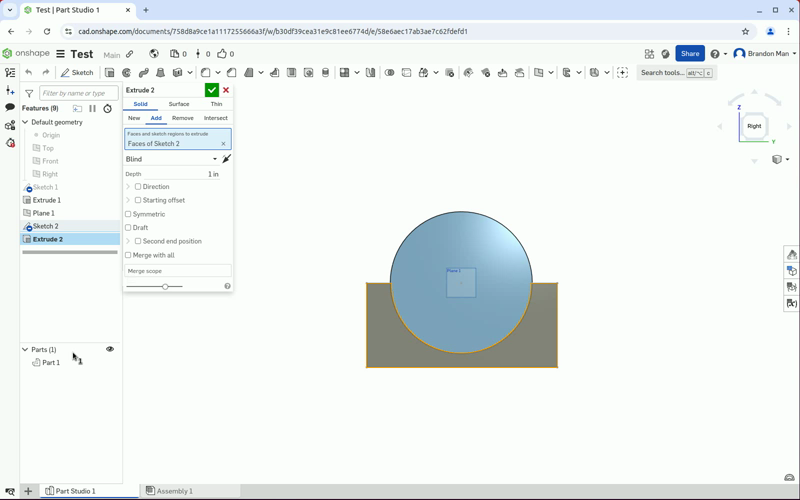
mouse_move(143, 106)
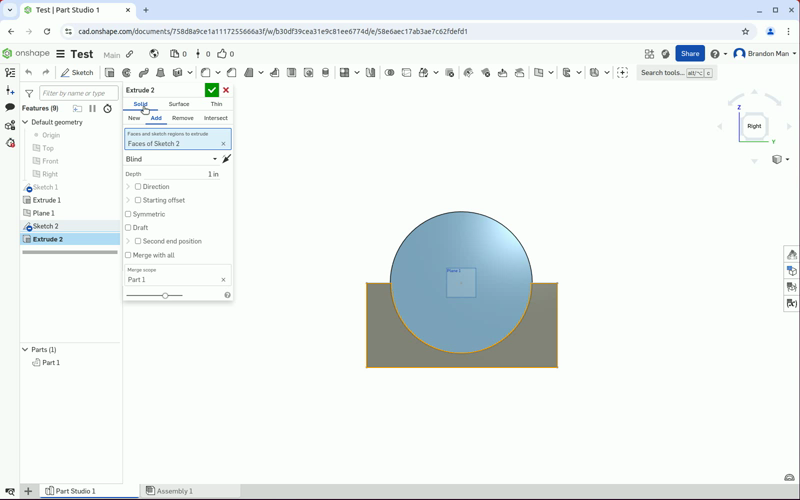
click(143, 106)
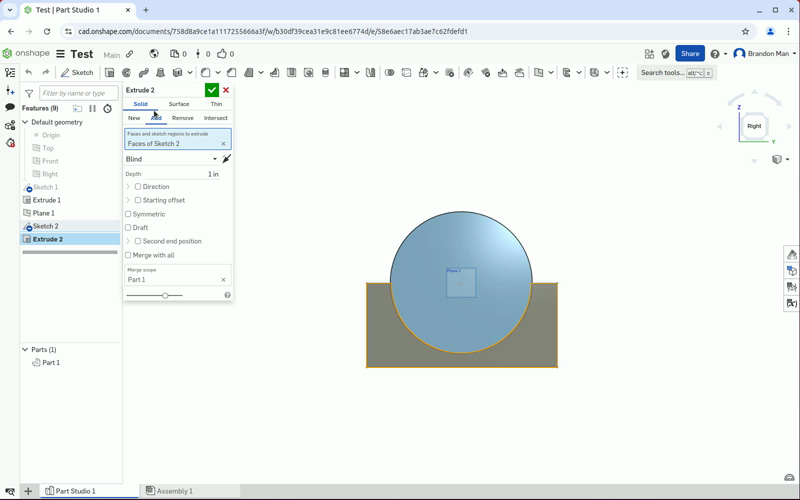
mouse_move(186, 120)
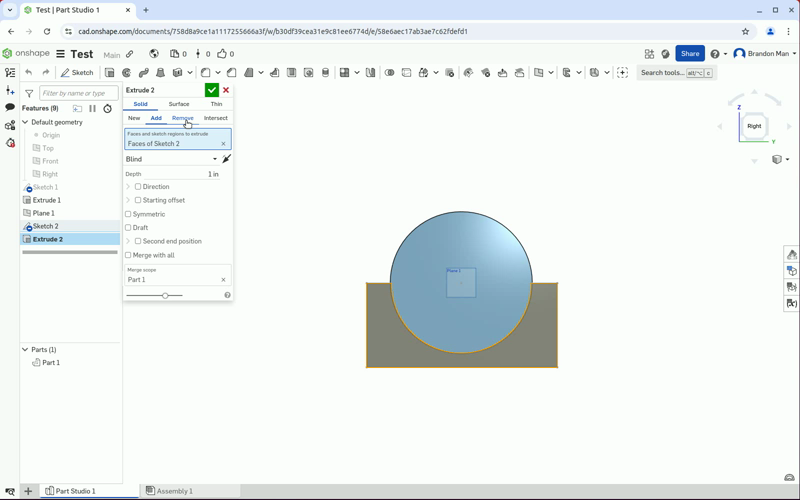
click(186, 120)
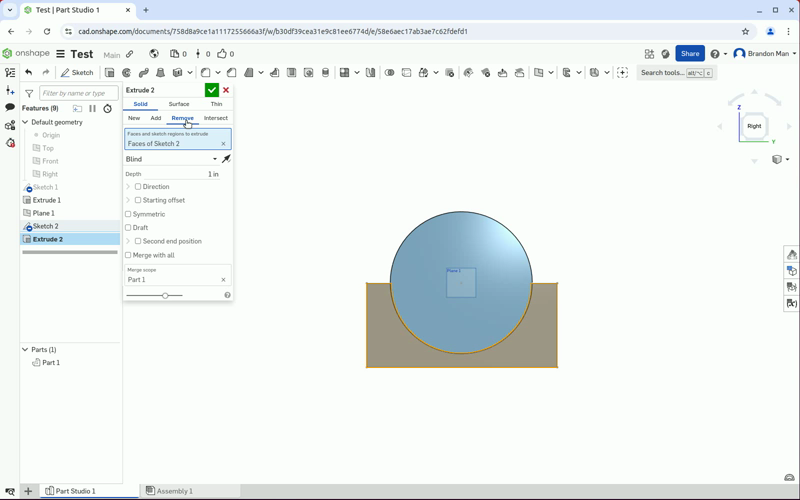
key(tab, 4)
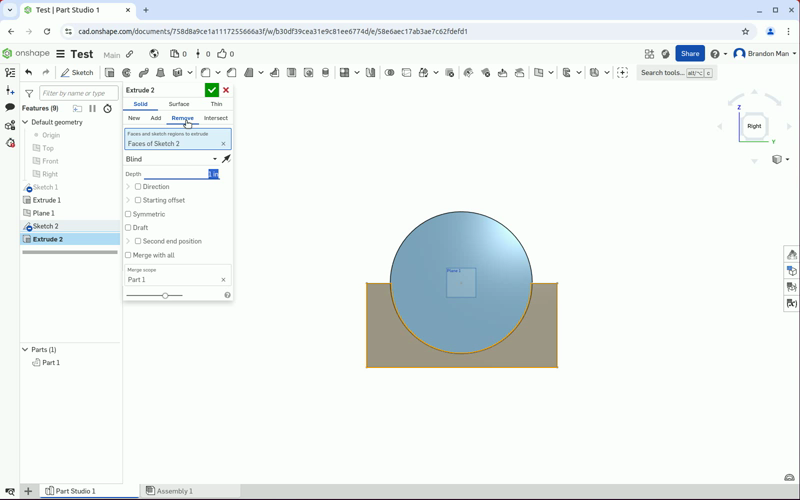
text(17.331)
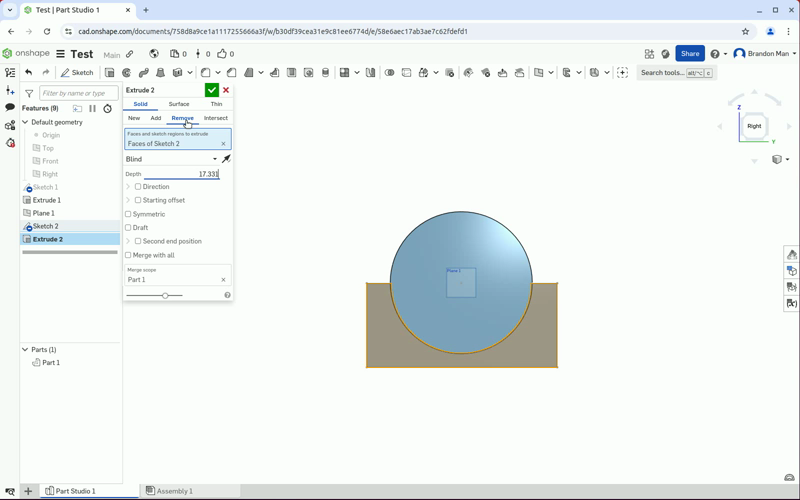
key(tab, 6)
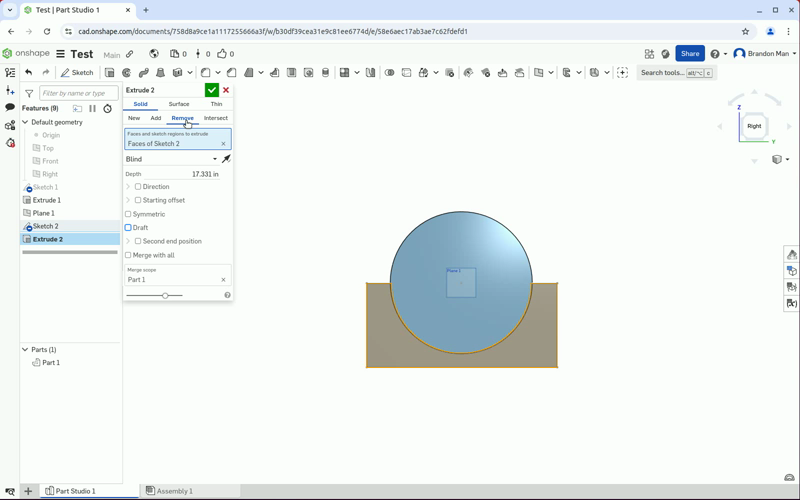
key(space)
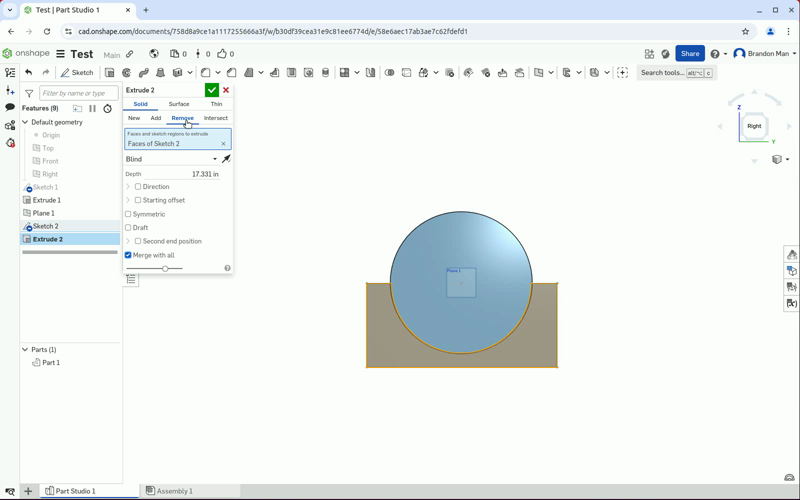
key(enter)
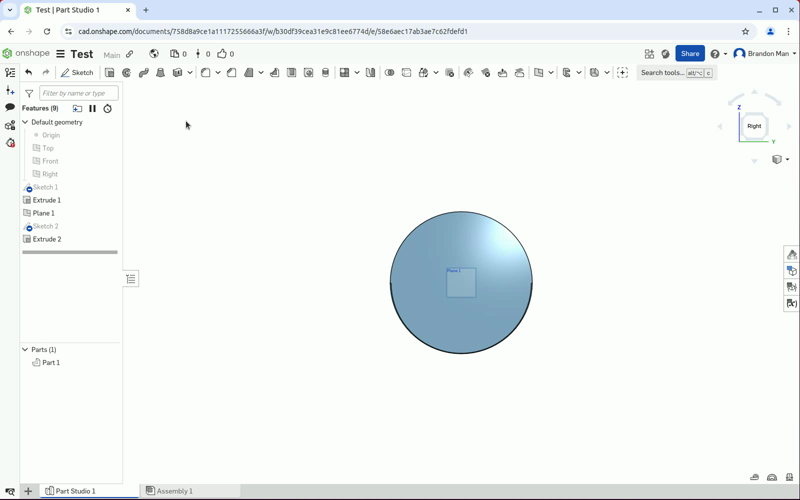
key(shift+h)
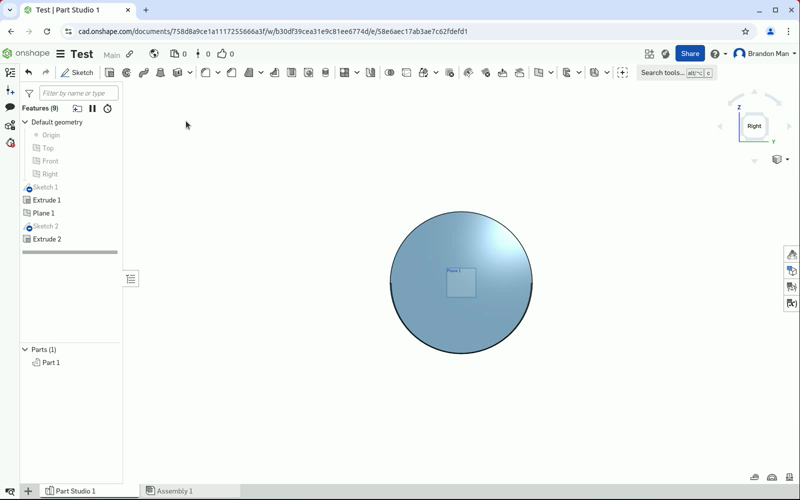
key(shift+h)
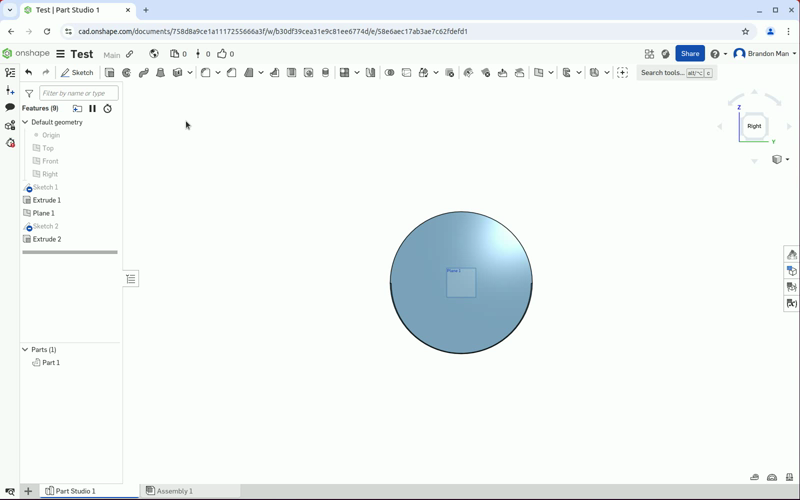
mouse_move(73, 189)
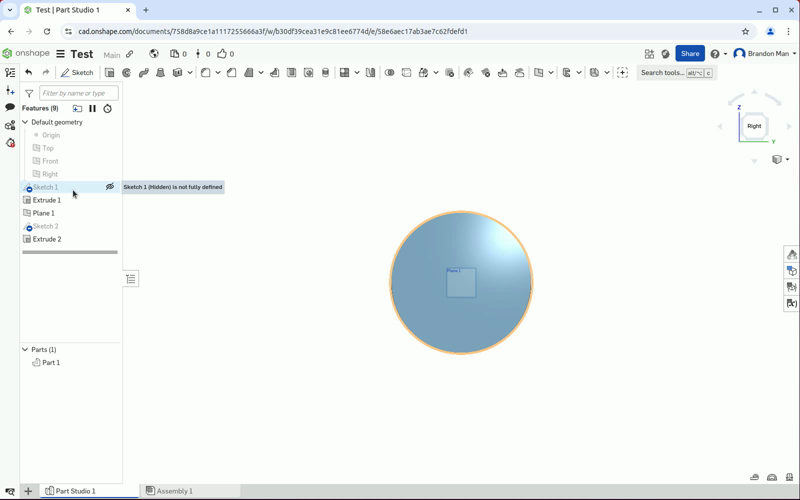
click(73, 189)
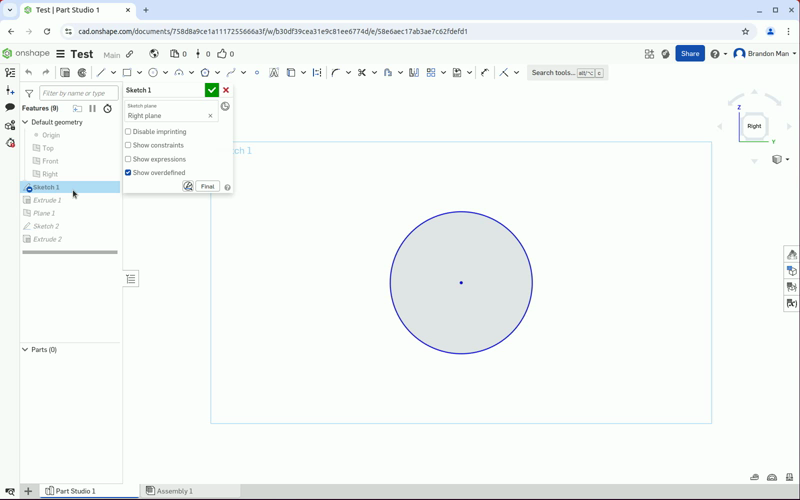
mouse_move(229, 92)
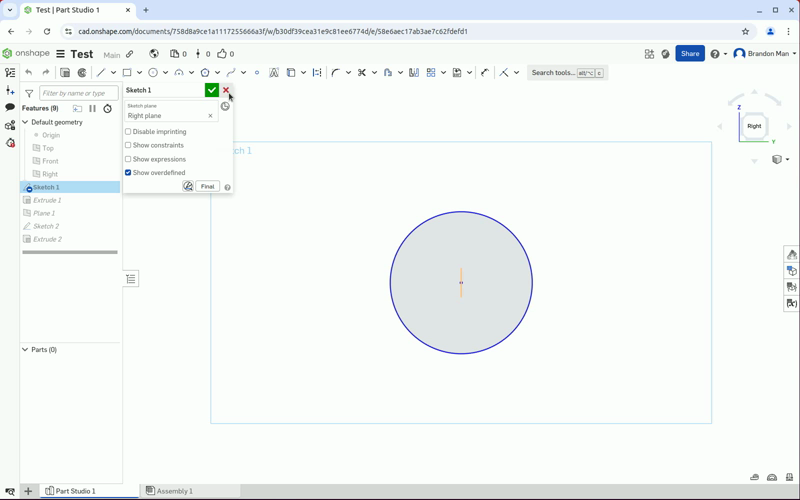
click(229, 92)
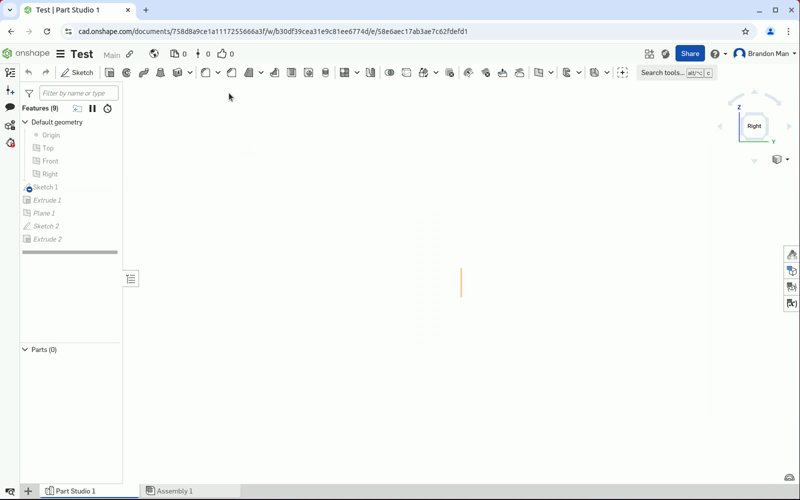
key(shift+s)
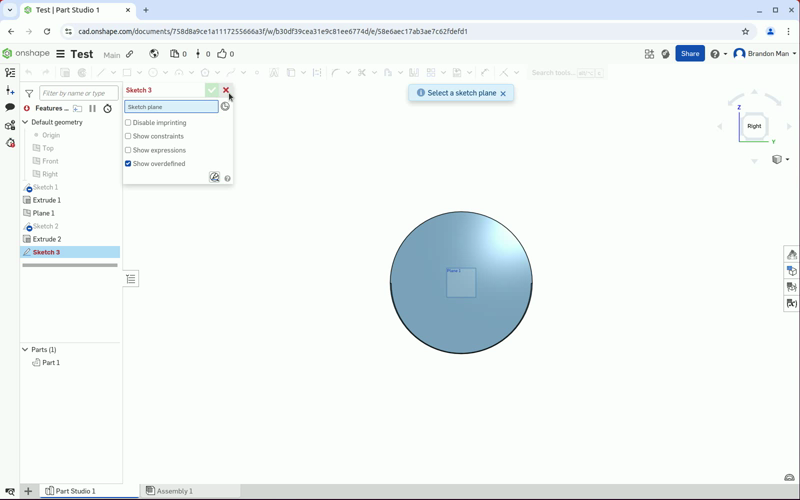
mouse_move(73, 215)
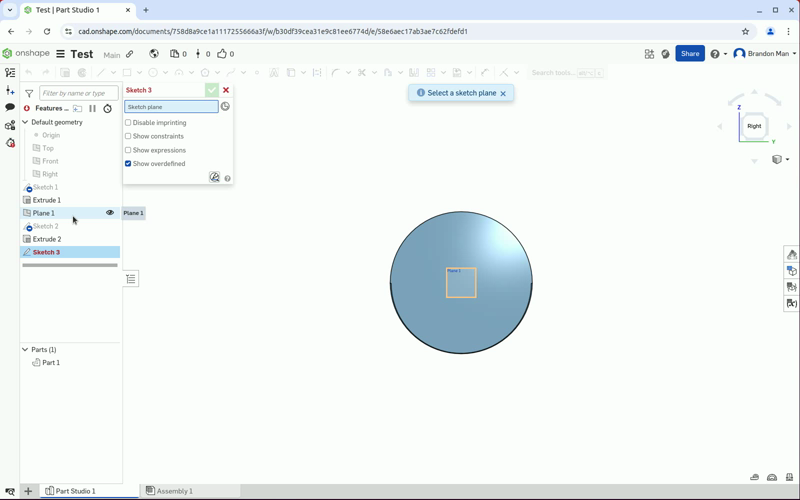
click(73, 215)
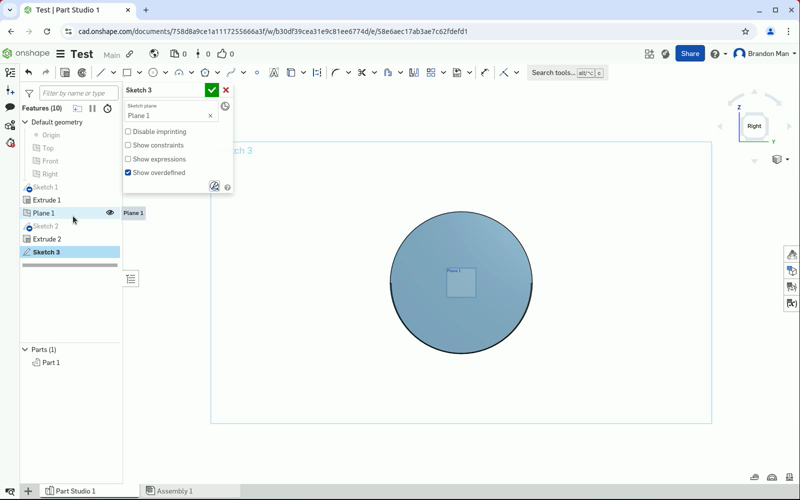
mouse_move(73, 352)
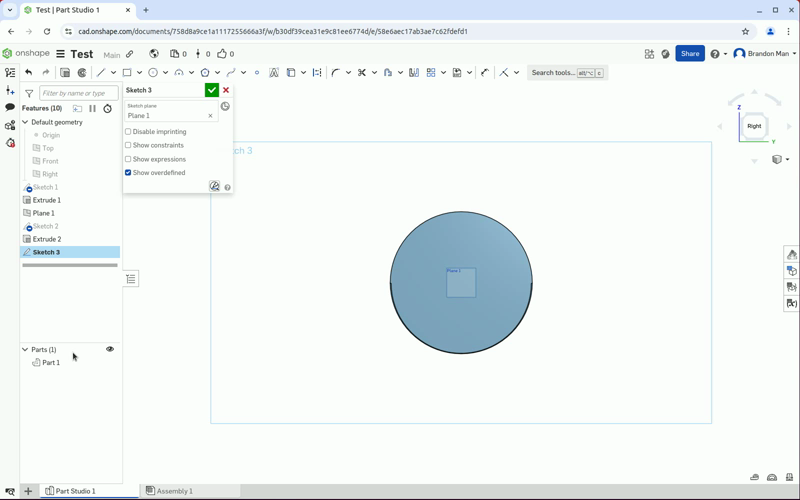
key(y)
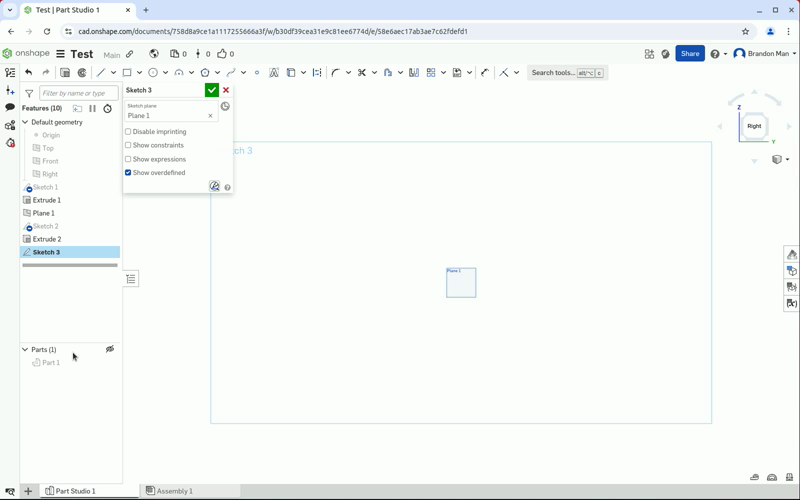
key(a)
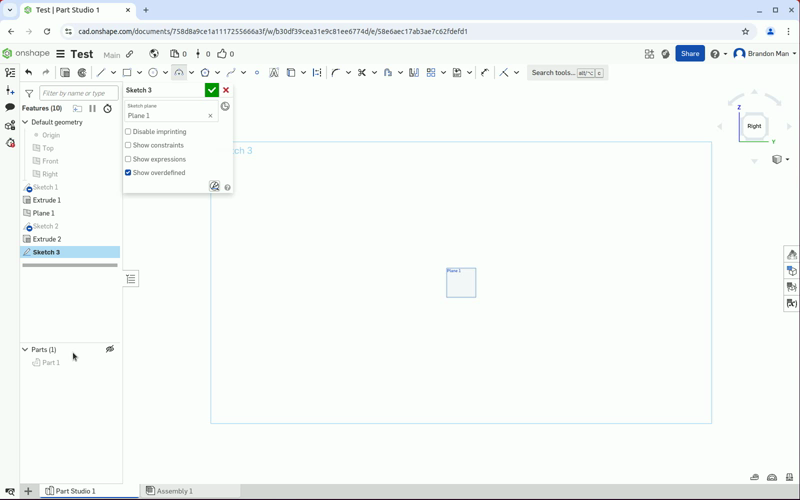
key_down(shift)
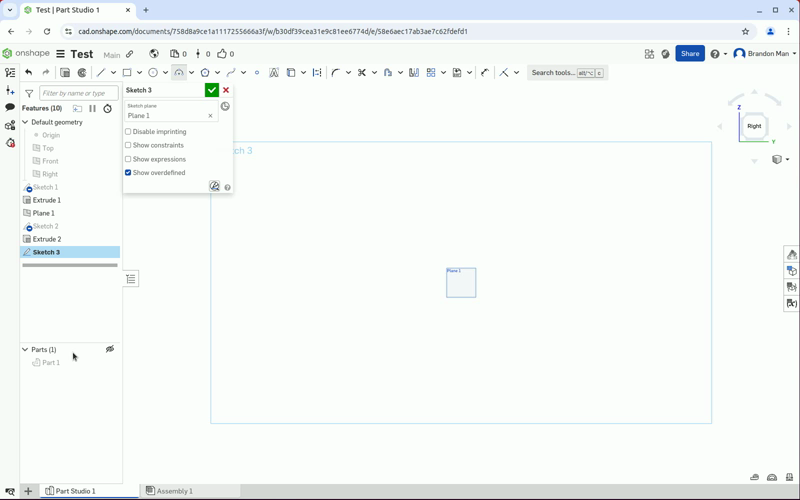
mouse_move(390, 282)
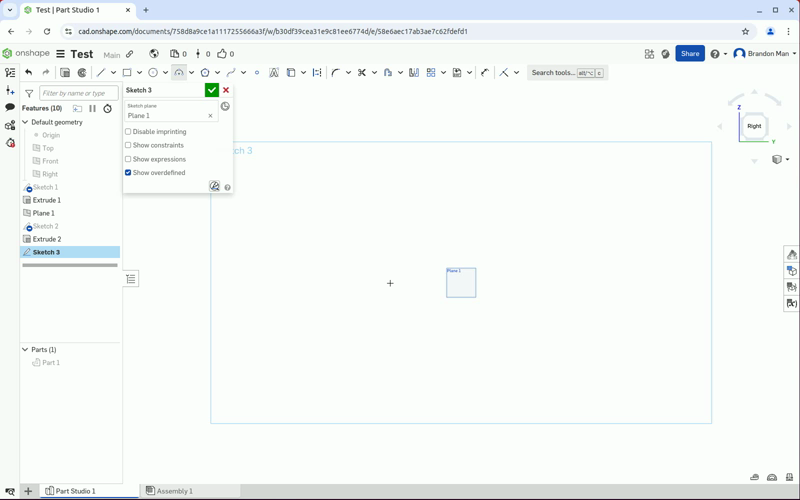
click(390, 282)
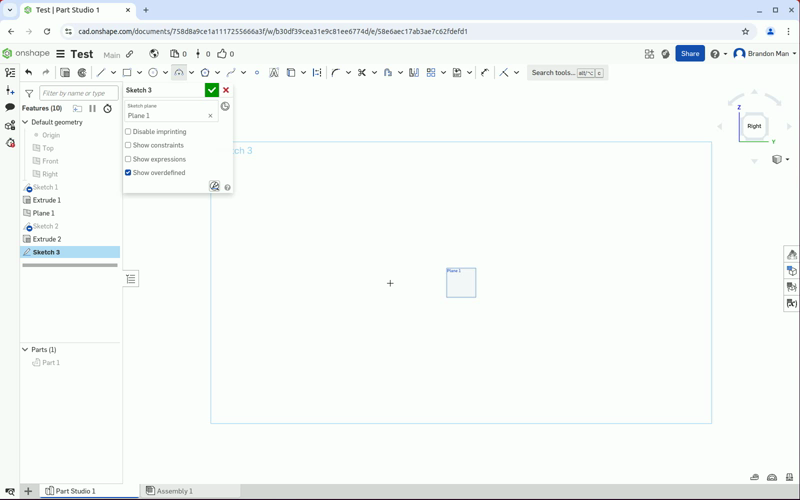
key_up(shift)
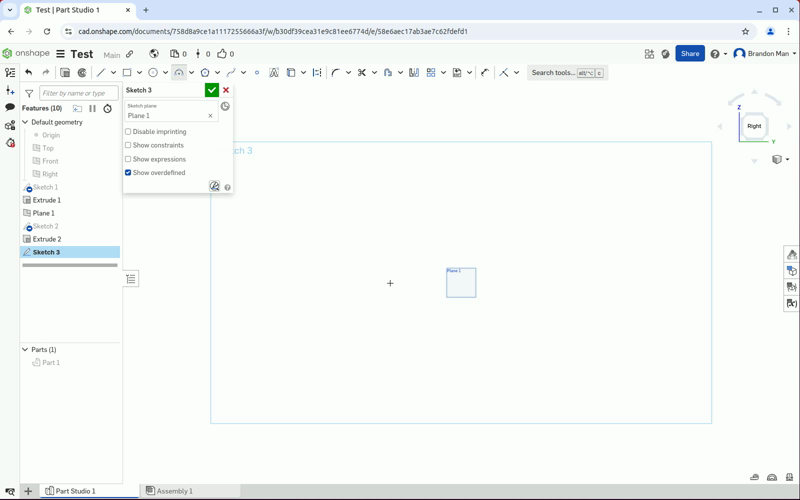
key_down(shift)
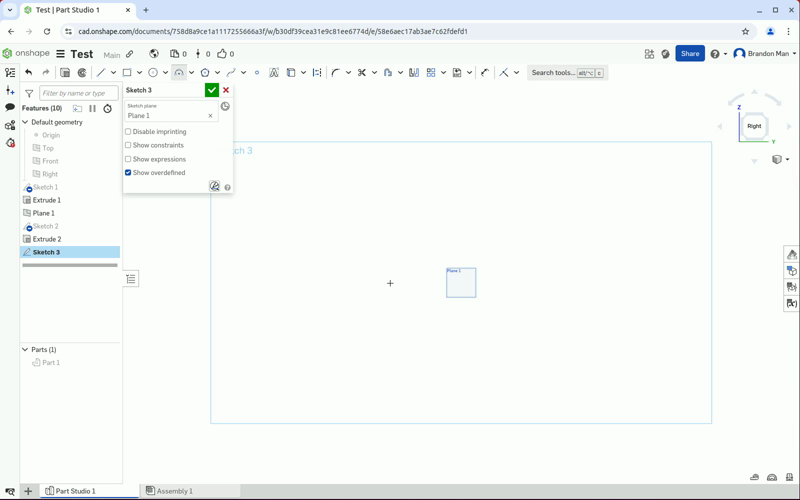
mouse_move(530, 282)
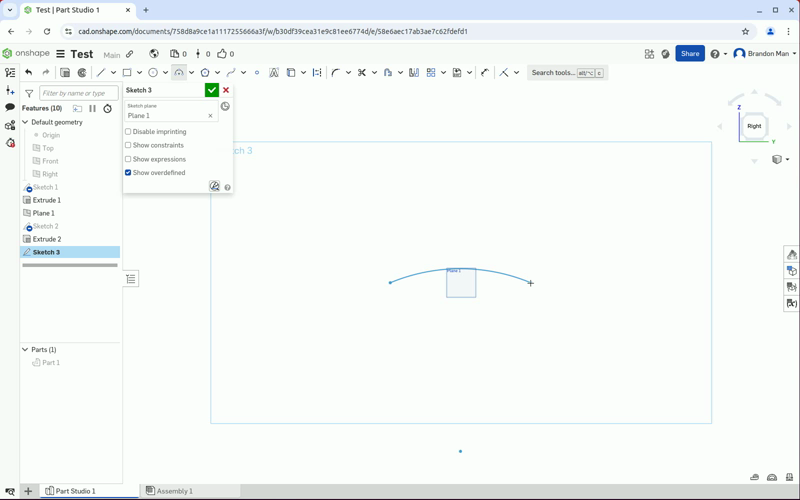
click(530, 282)
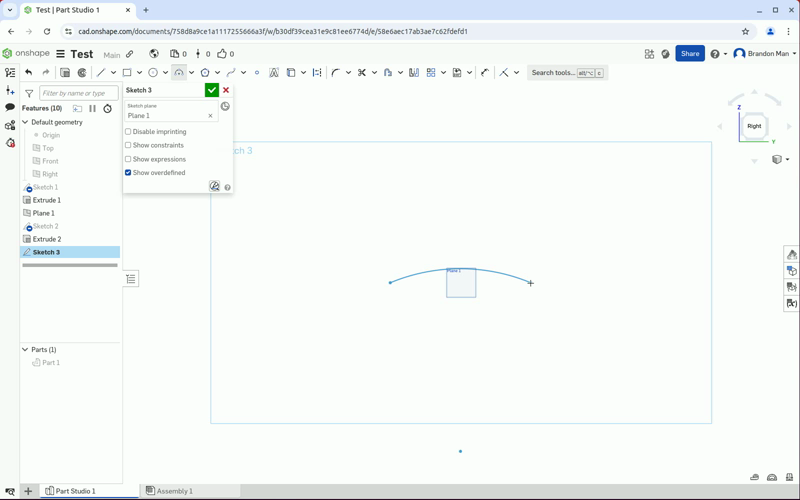
mouse_move(460, 353)
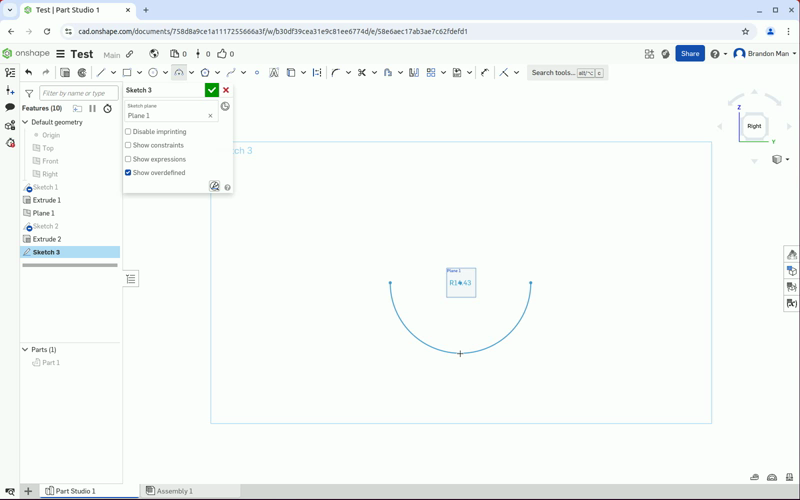
click(460, 353)
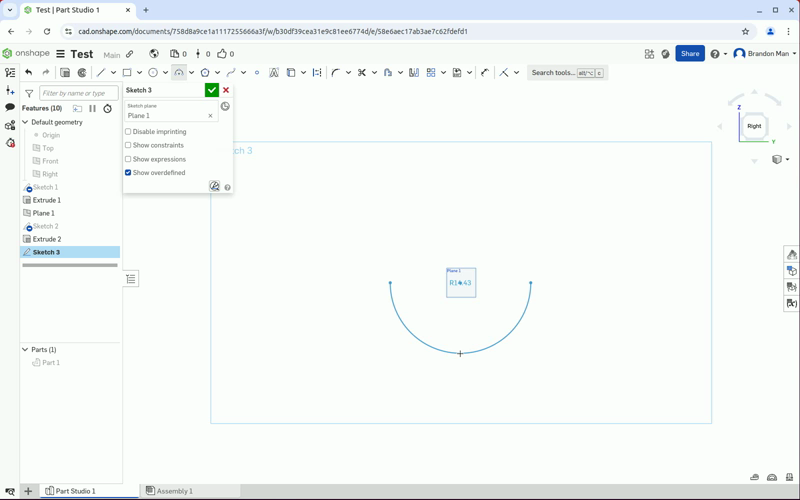
key_up(shift)
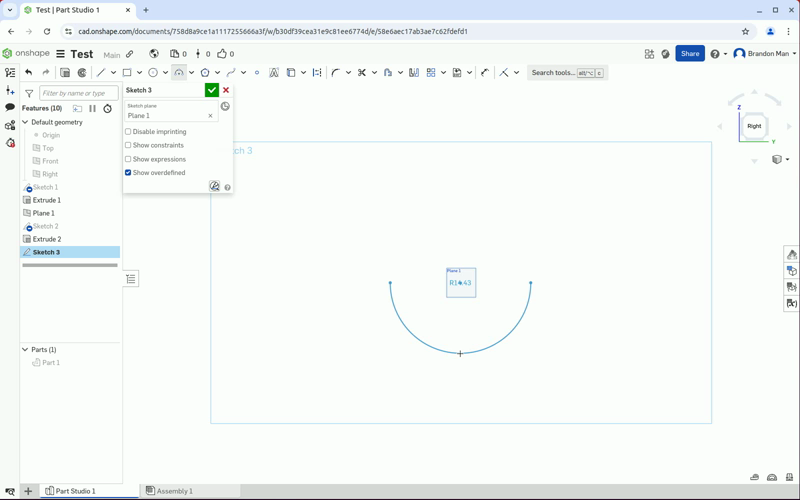
key(esc)
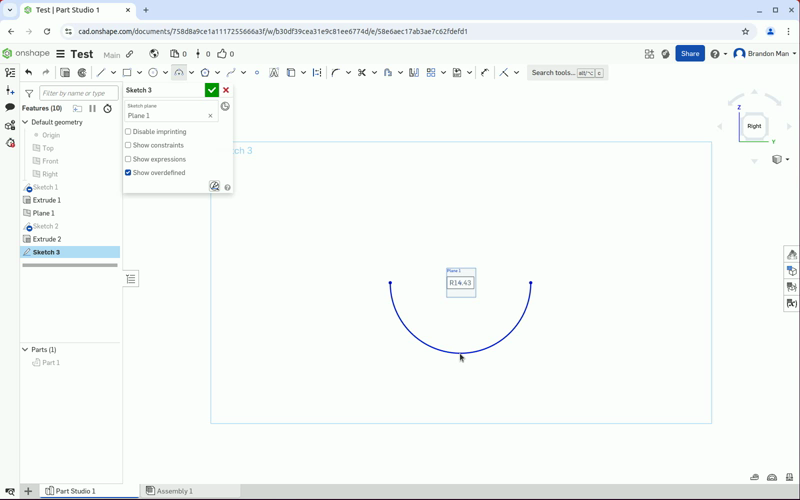
key(l)
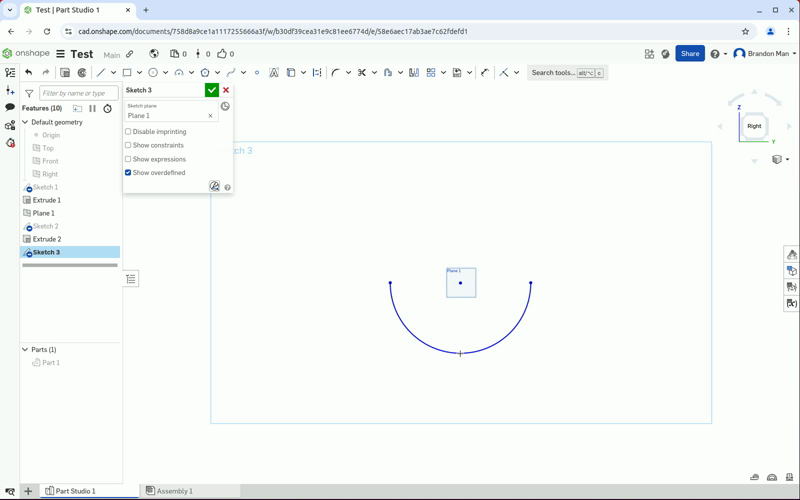
mouse_move(530, 282)
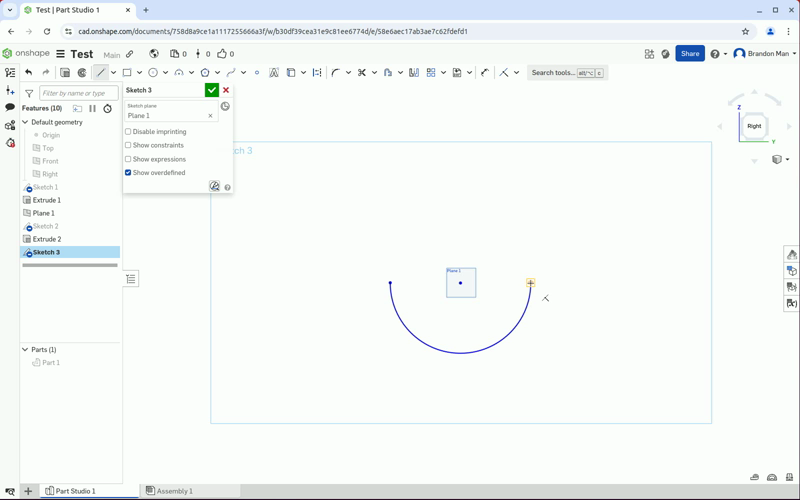
click(530, 282)
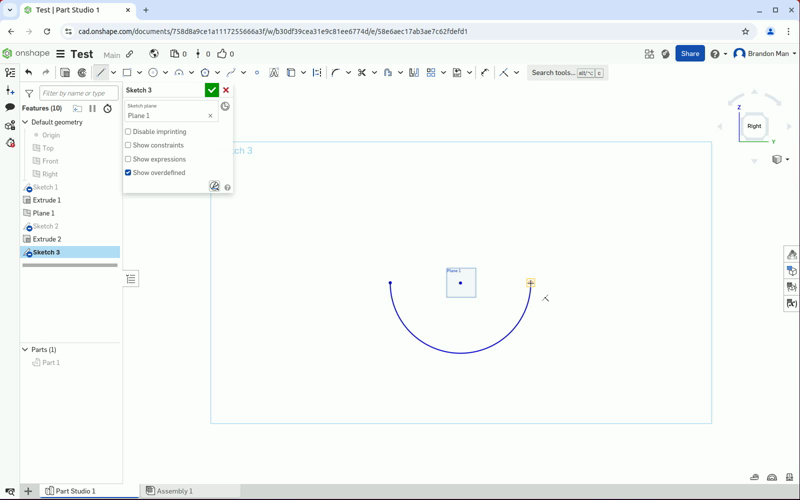
key_down(shift)
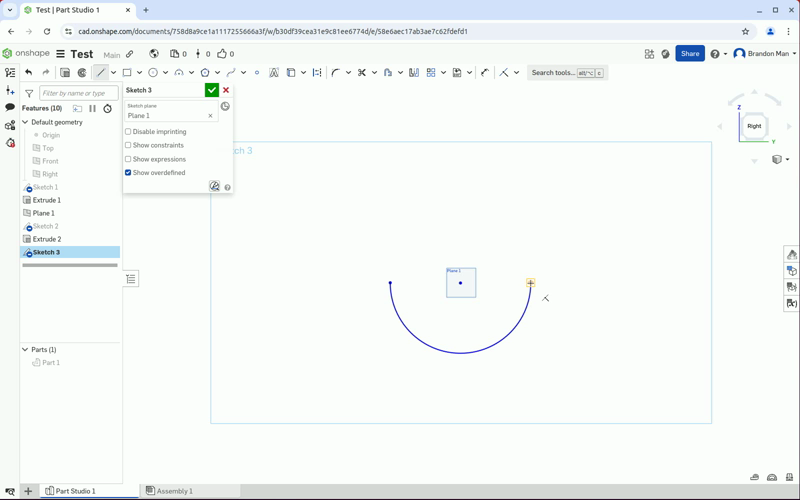
mouse_move(390, 282)
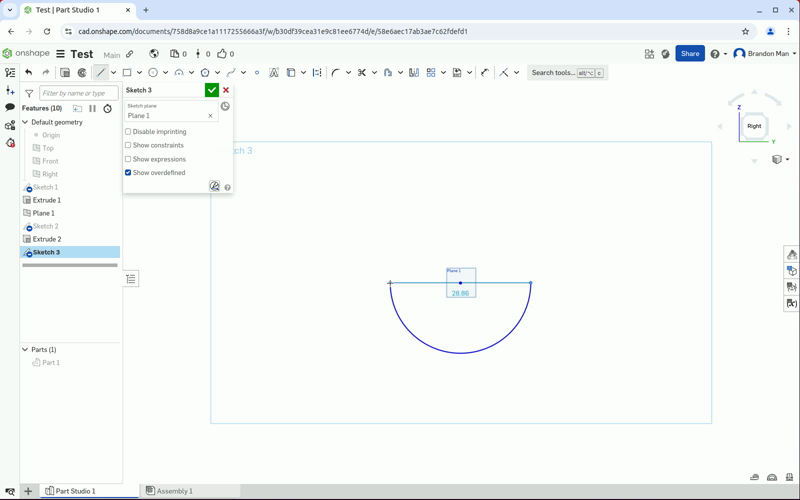
key_up(shift)
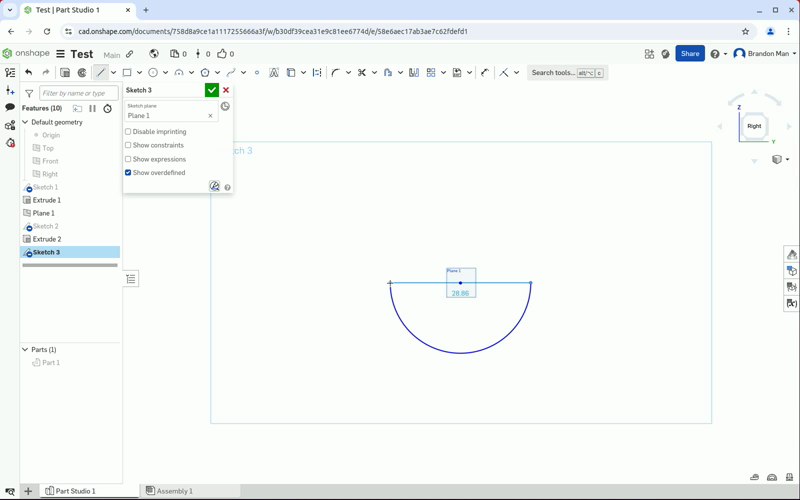
click(390, 282)
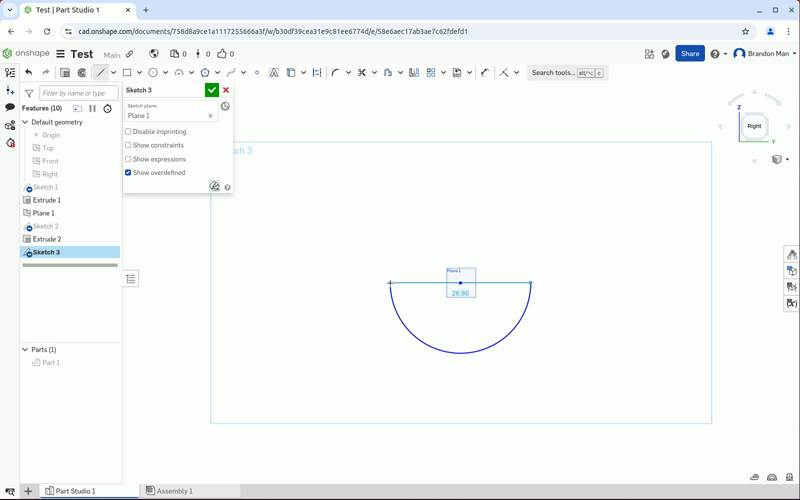
key(esc)
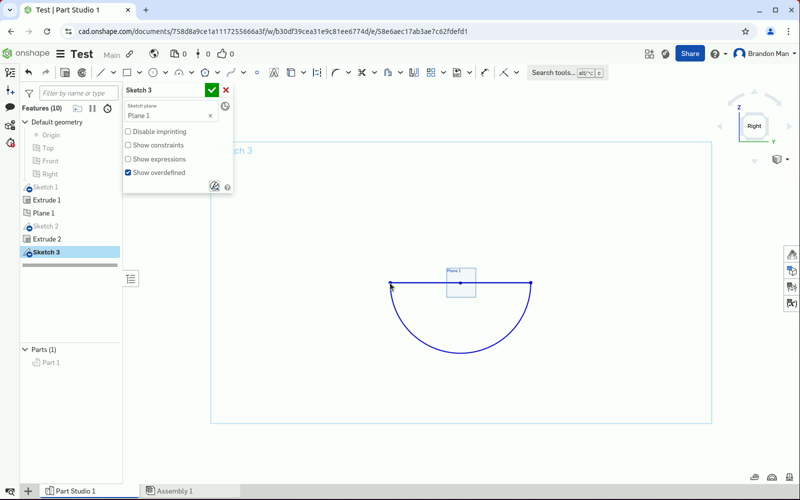
mouse_move(452, 335)
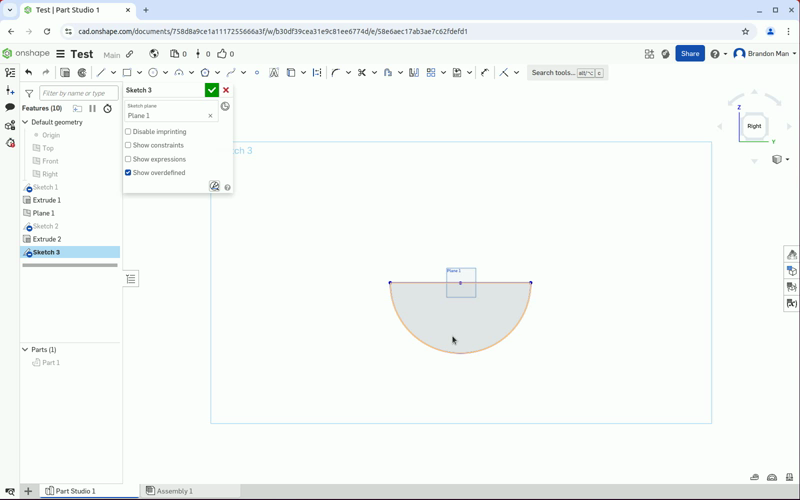
scroll(6)
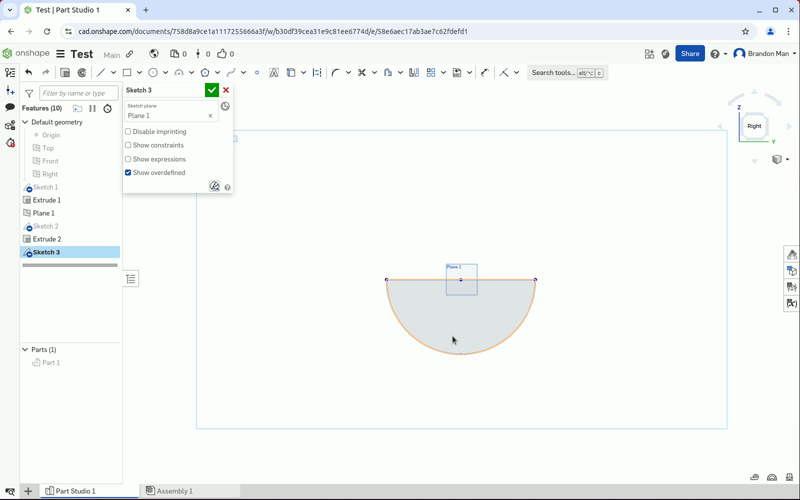
scroll(6)
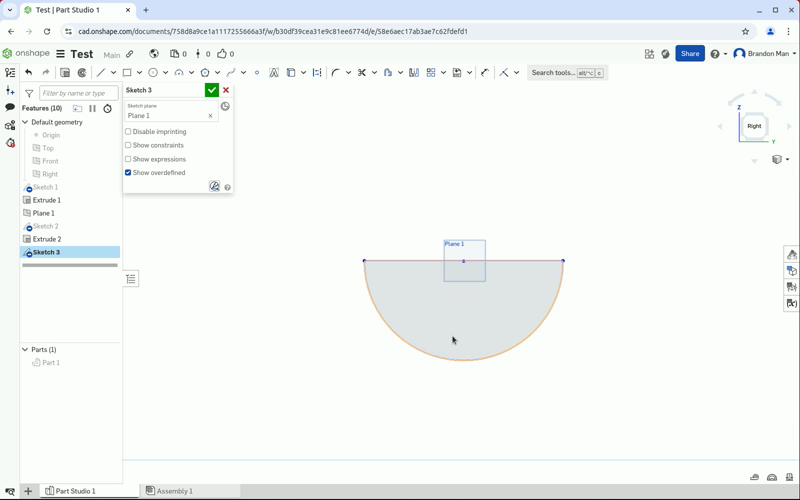
scroll(6)
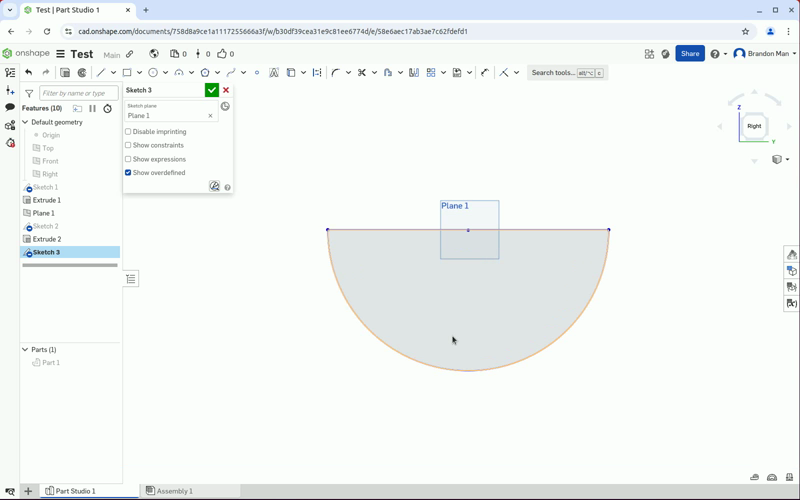
scroll(6)
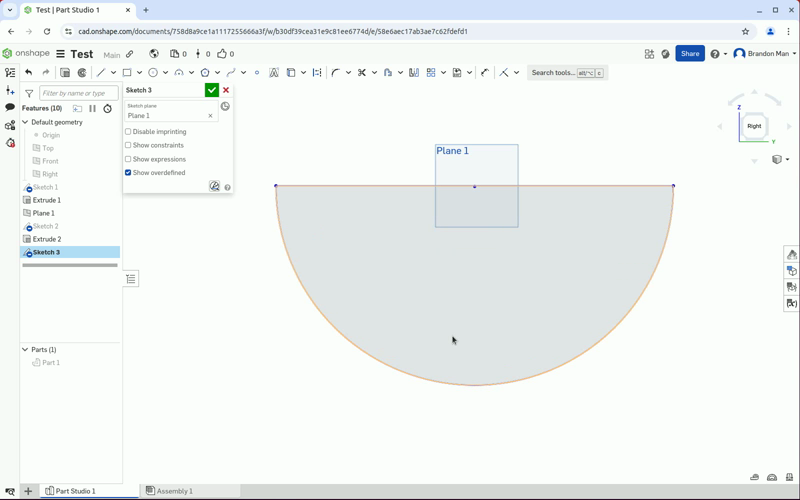
scroll(6)
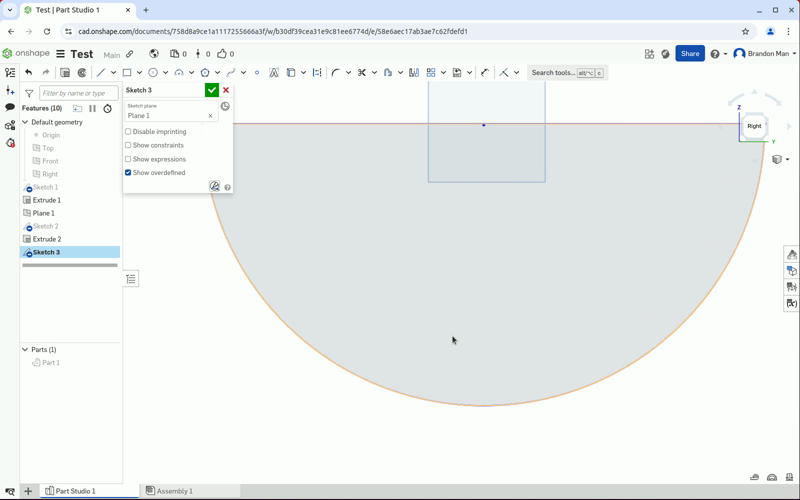
scroll(6)
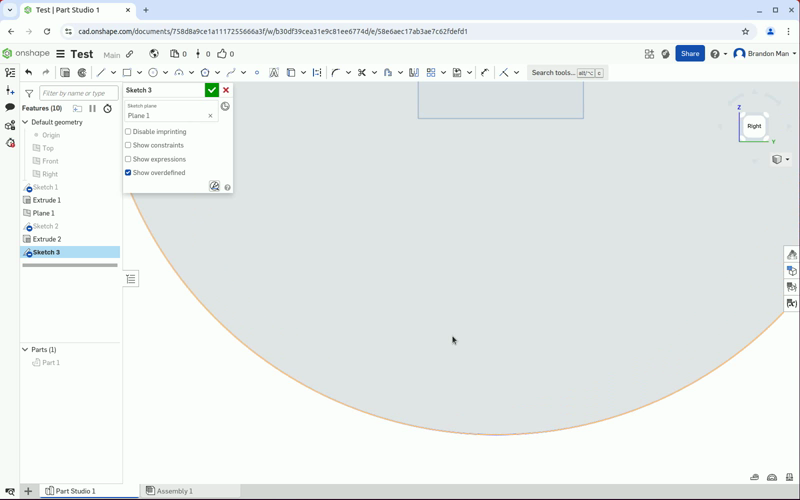
scroll(6)
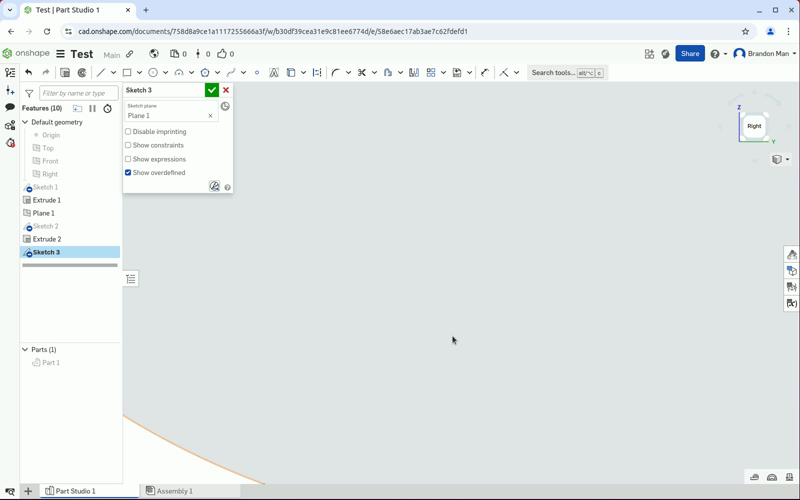
click(452, 335)
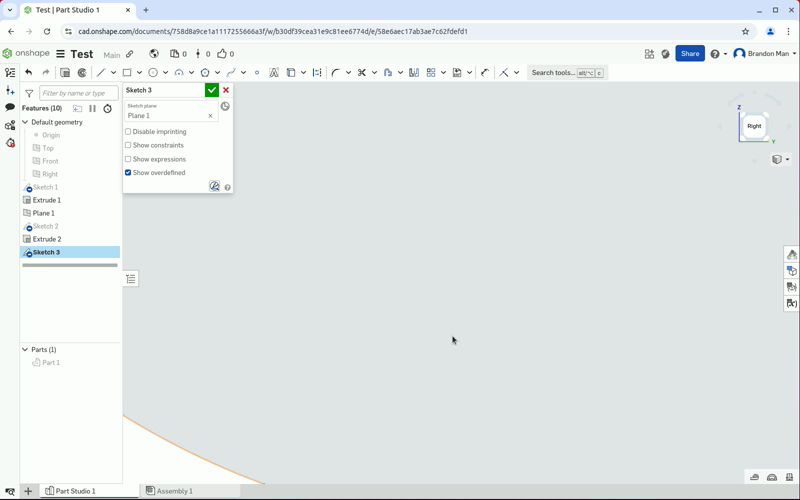
scroll(-6)
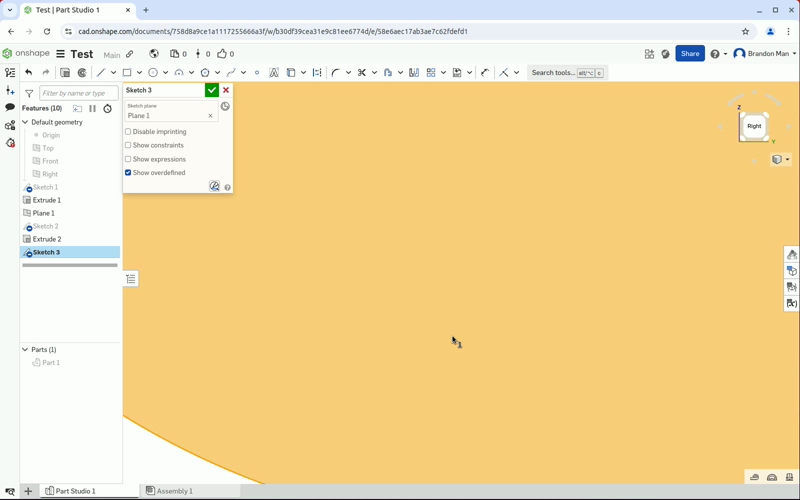
scroll(-6)
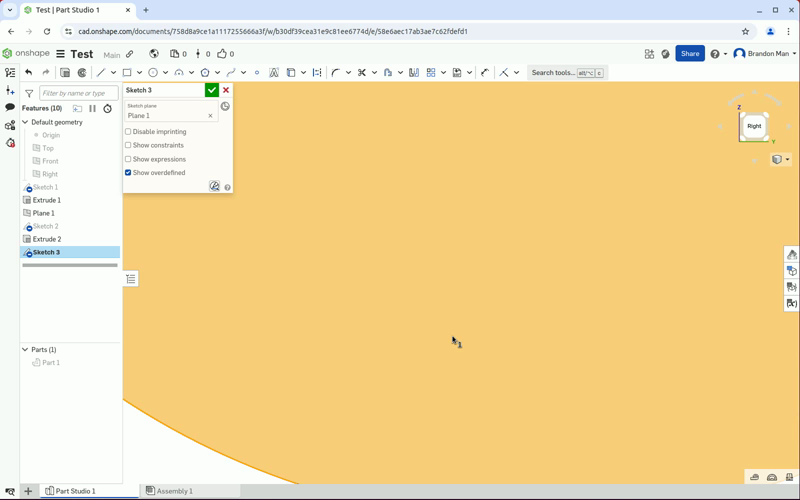
scroll(-6)
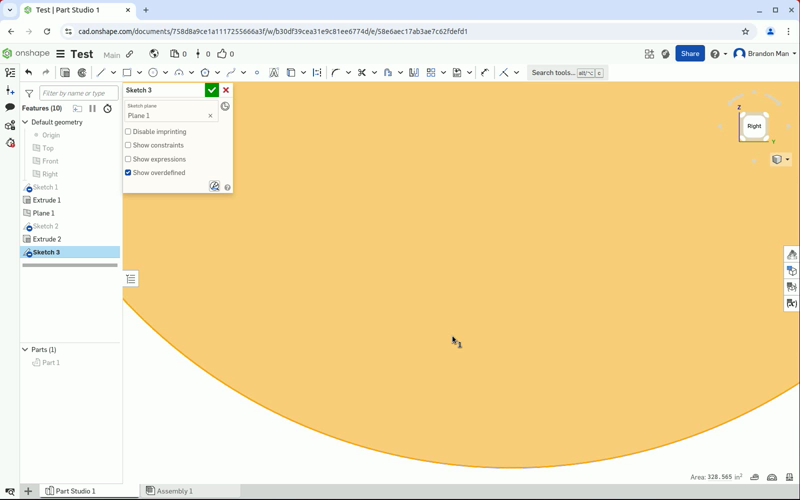
scroll(-6)
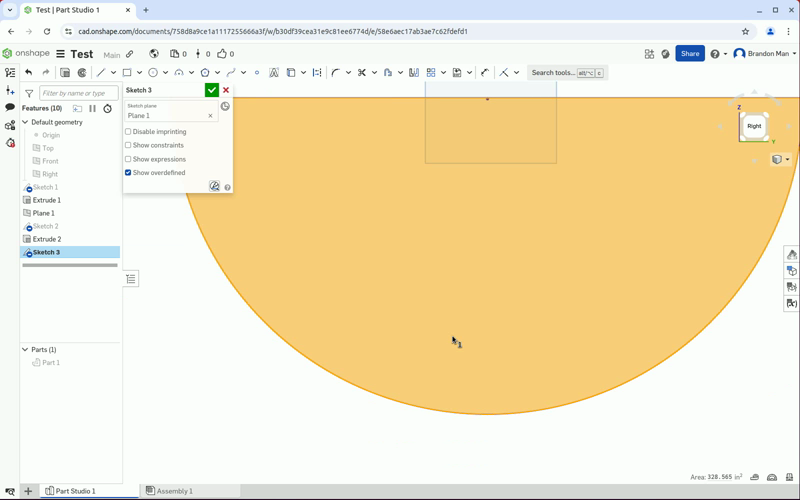
scroll(-6)
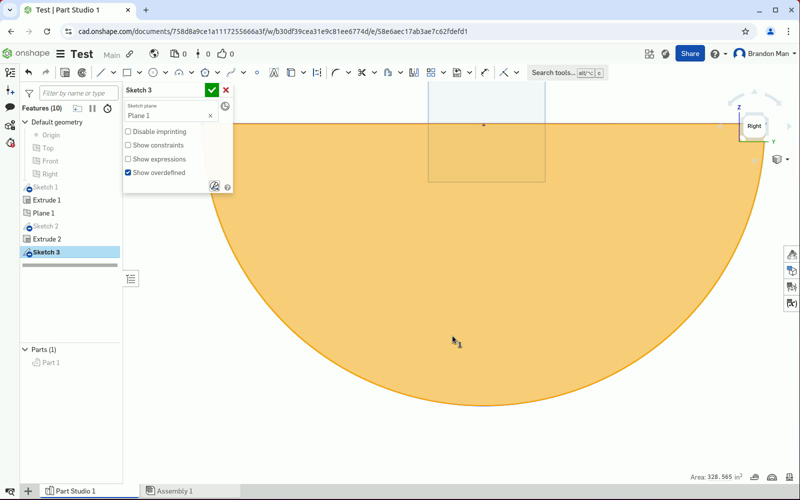
scroll(-6)
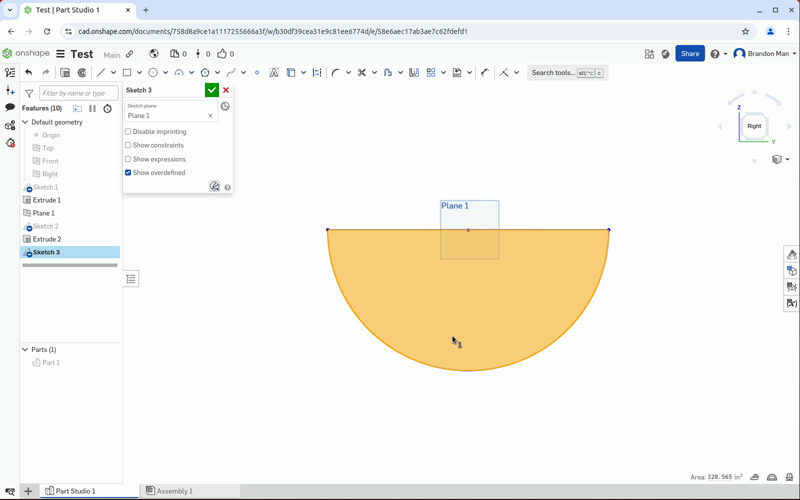
scroll(-6)
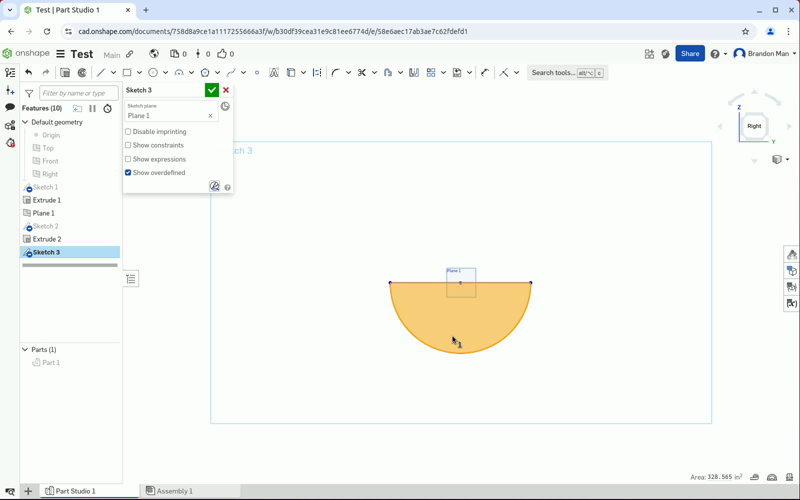
mouse_move(73, 352)
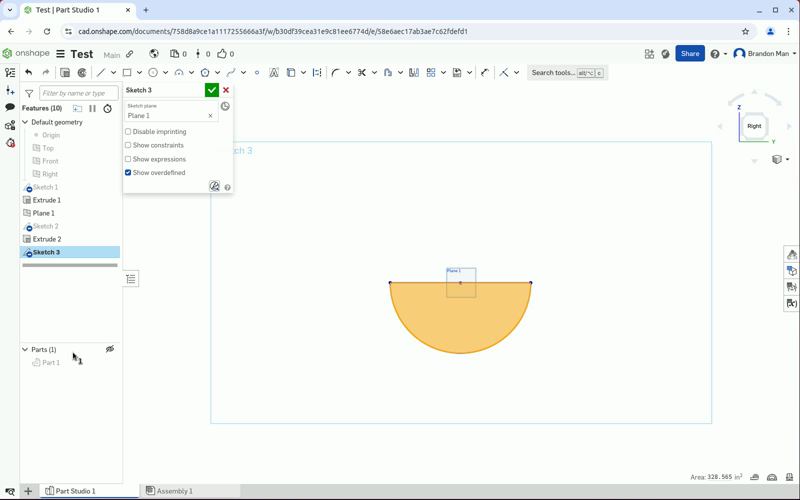
key(shift+y)
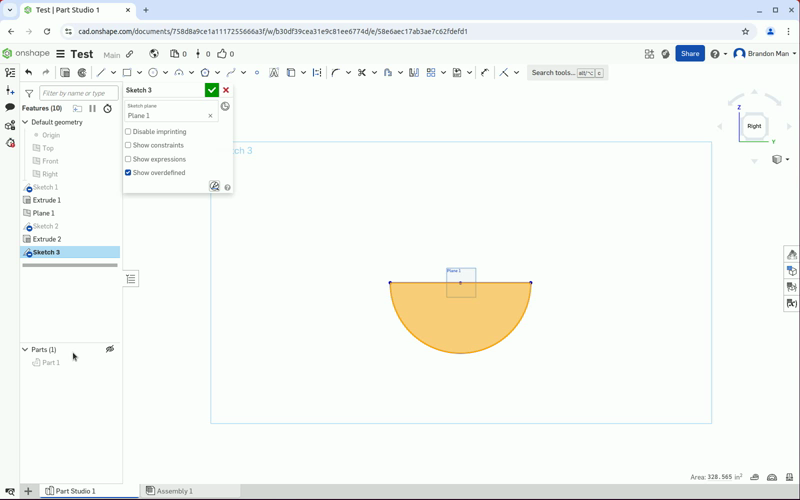
key(shift+e)
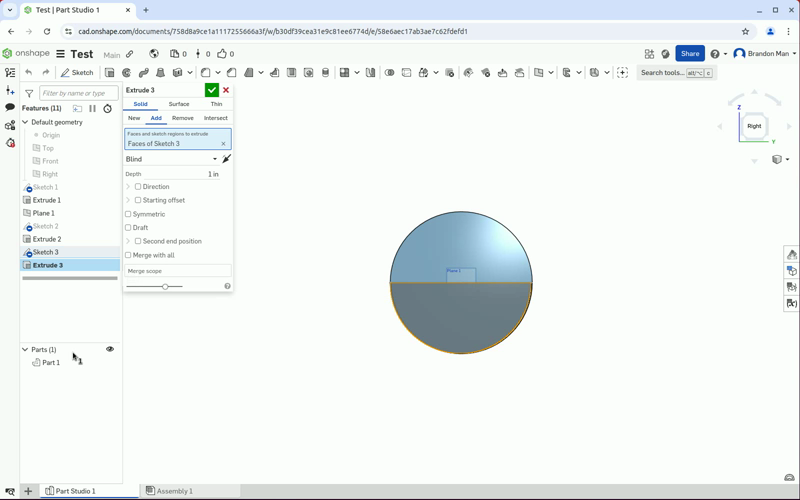
mouse_move(143, 106)
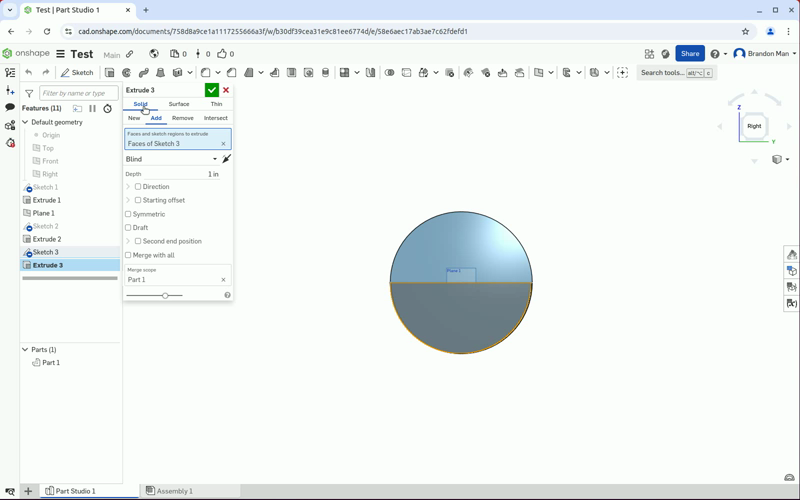
click(143, 106)
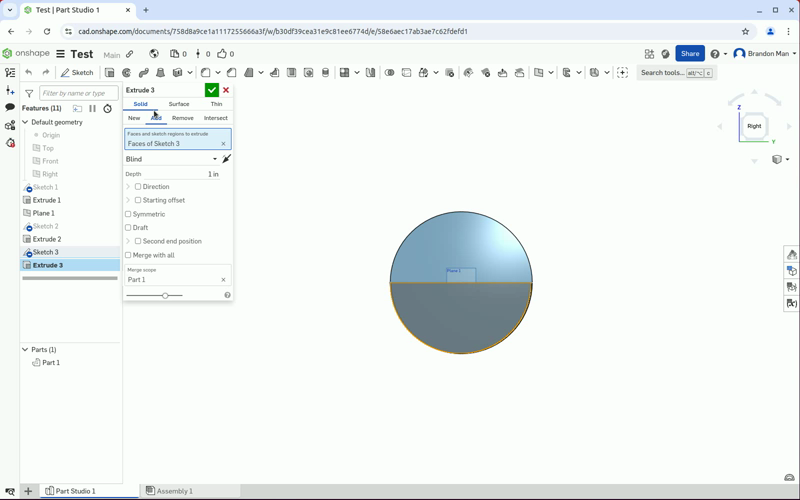
mouse_move(186, 120)
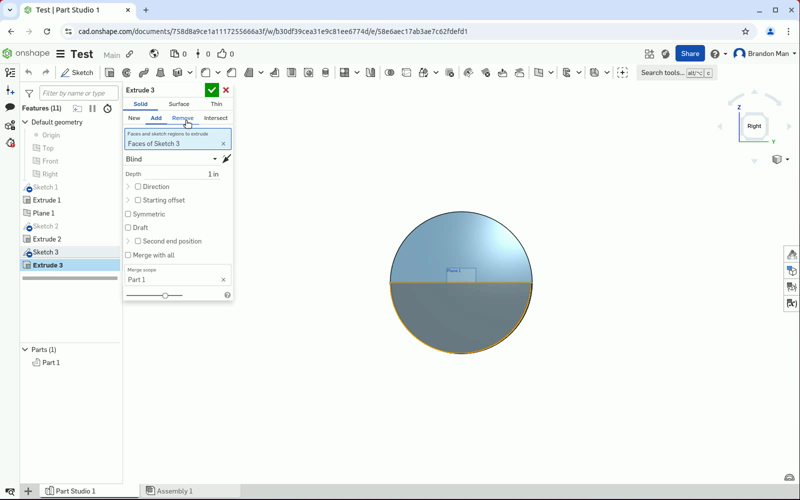
click(186, 120)
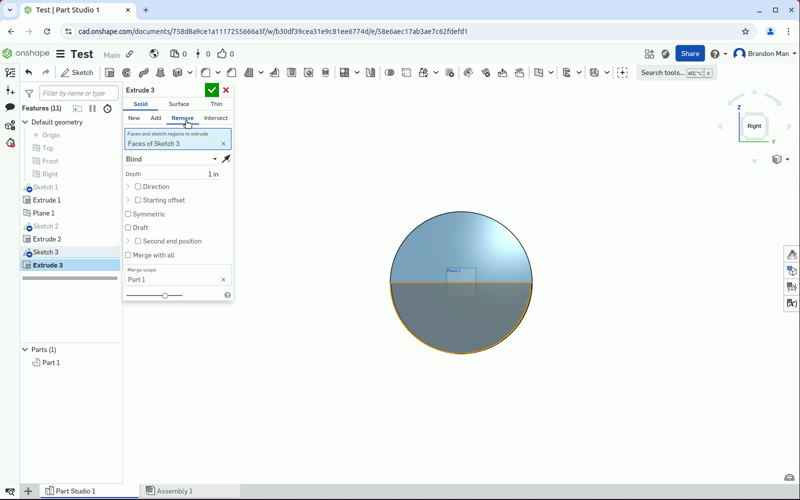
key(tab, 4)
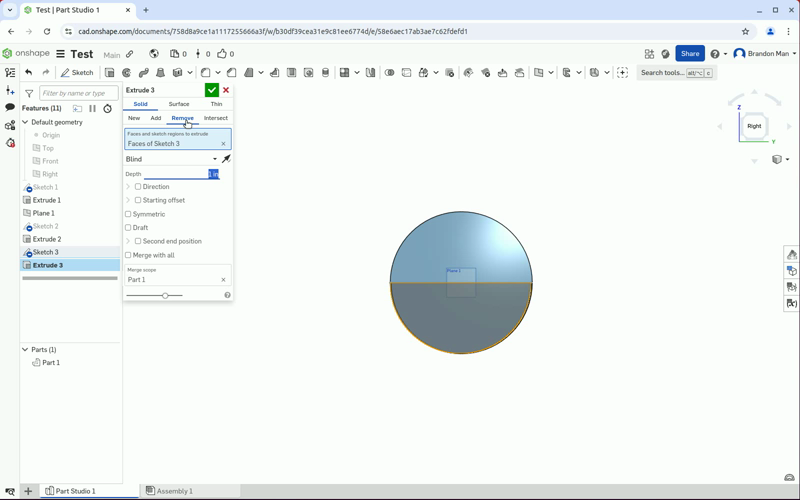
text(17.331)
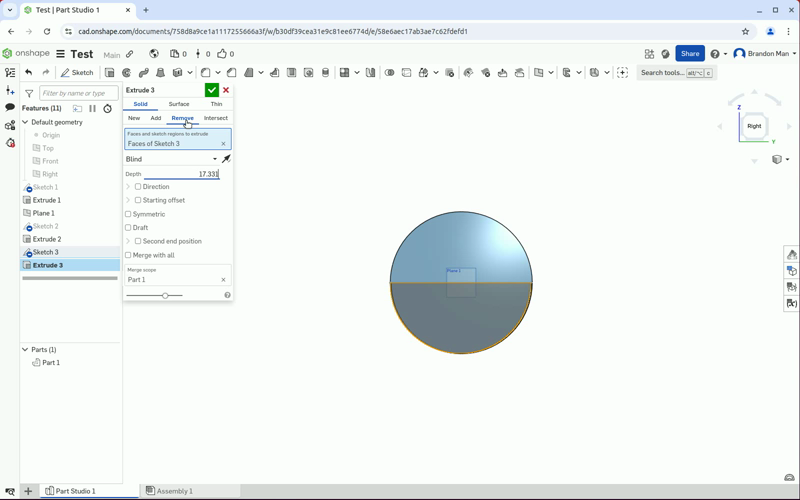
key(tab, 6)
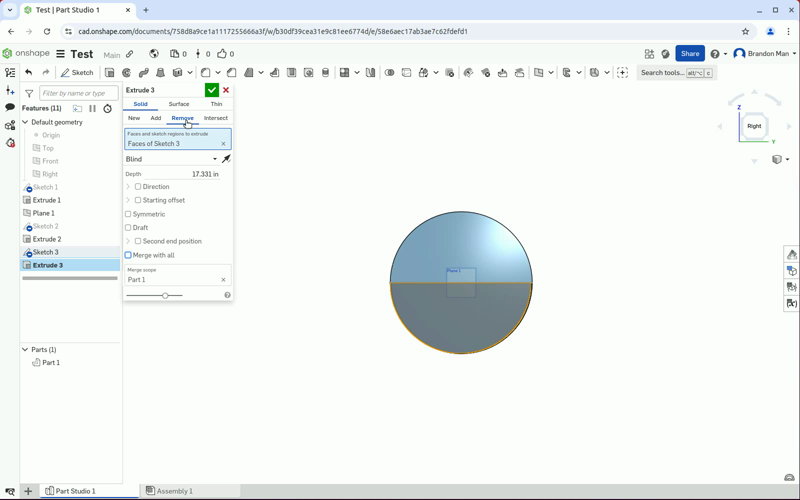
key(space)
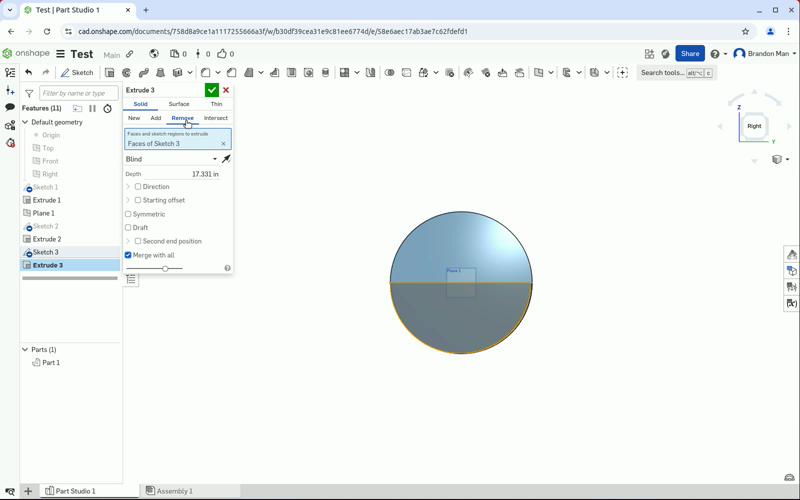
key(enter)
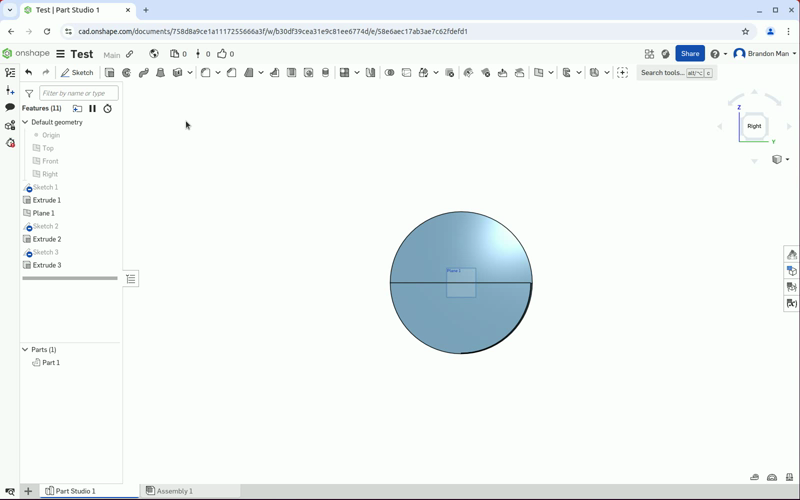
key(shift+h)
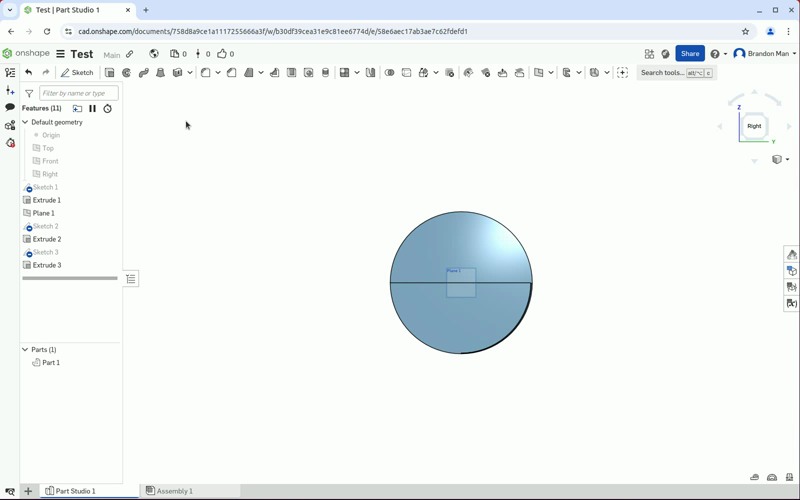
key(shift+h)
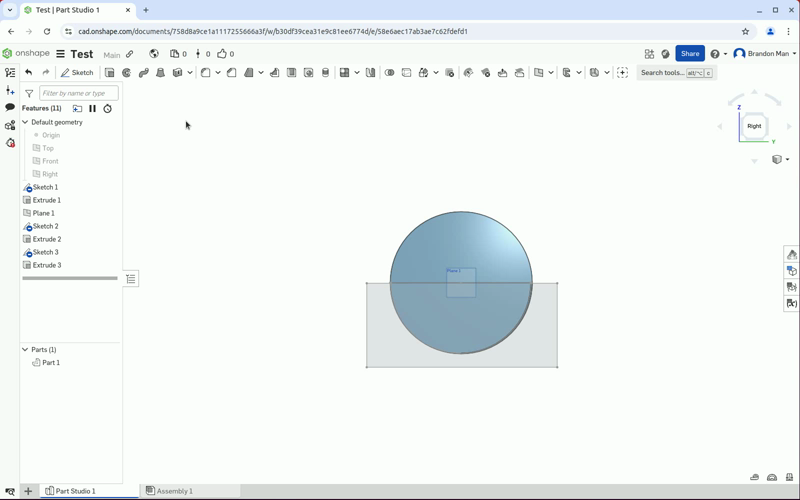
key(shift+7)
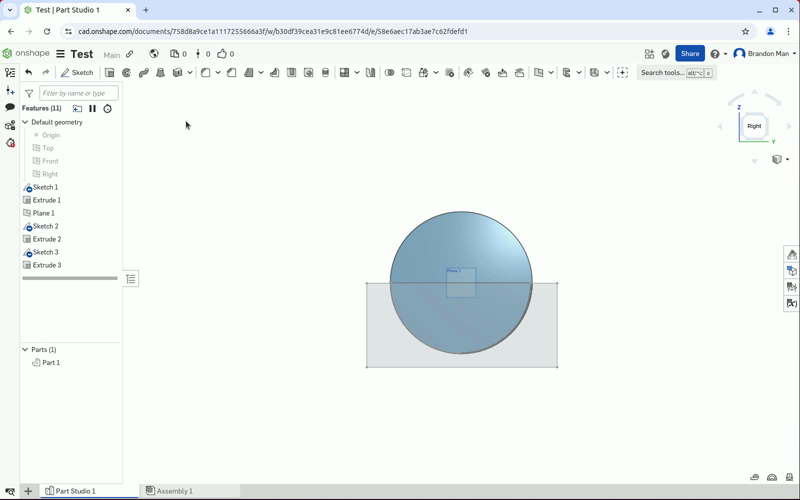
key(right, 2)
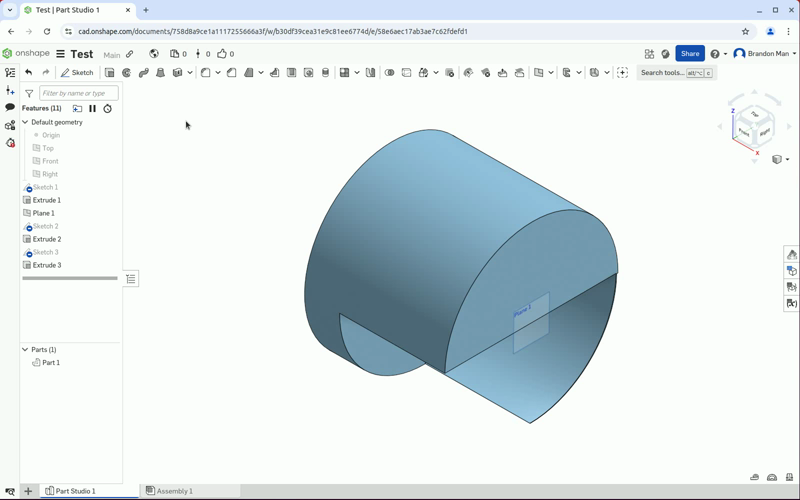
key(down, 2)
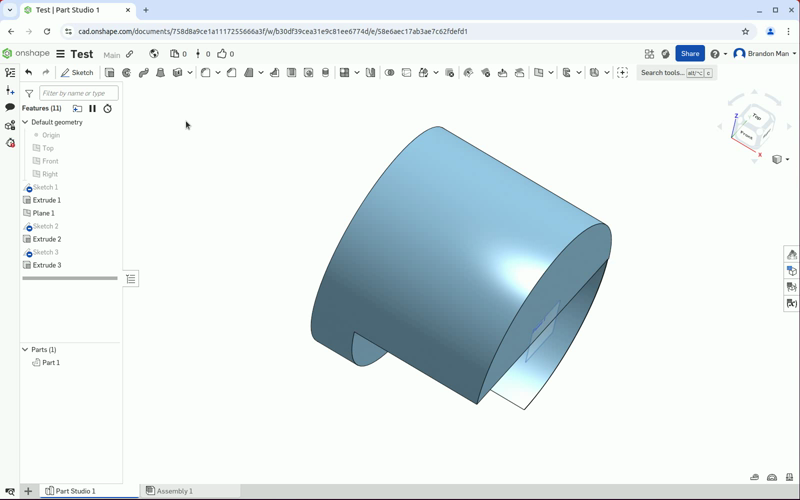
key(up, 2)
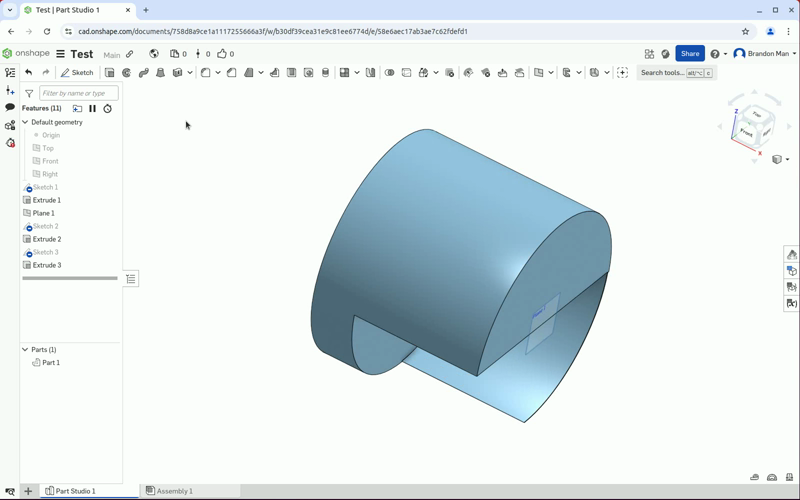
key(left, 2)
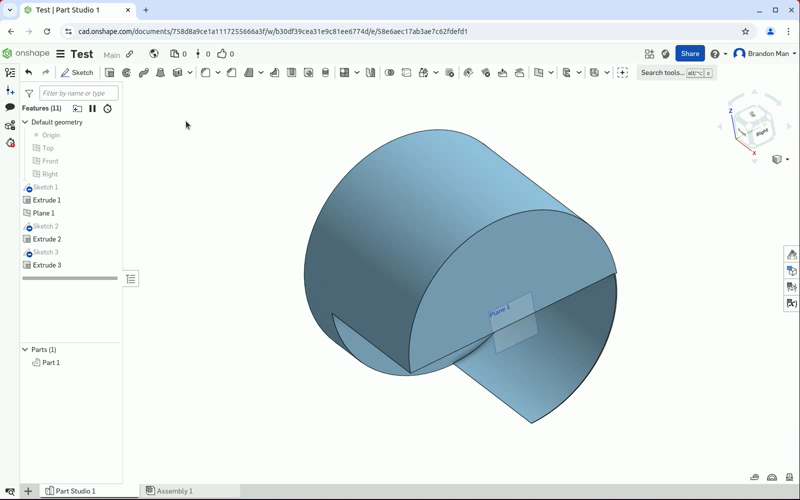
mouse_move(73, 189)
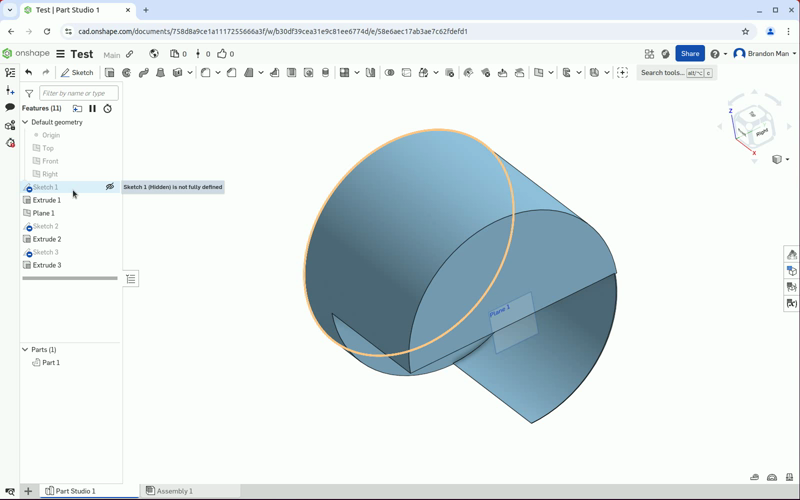
click(73, 189)